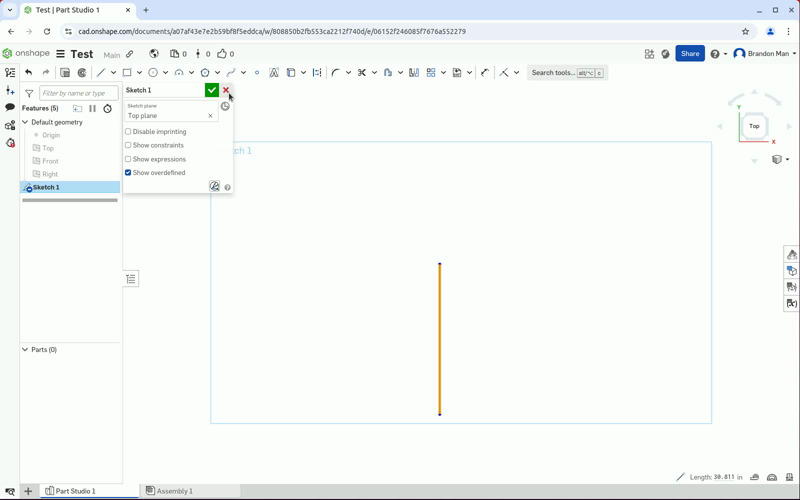
key(shift+h)
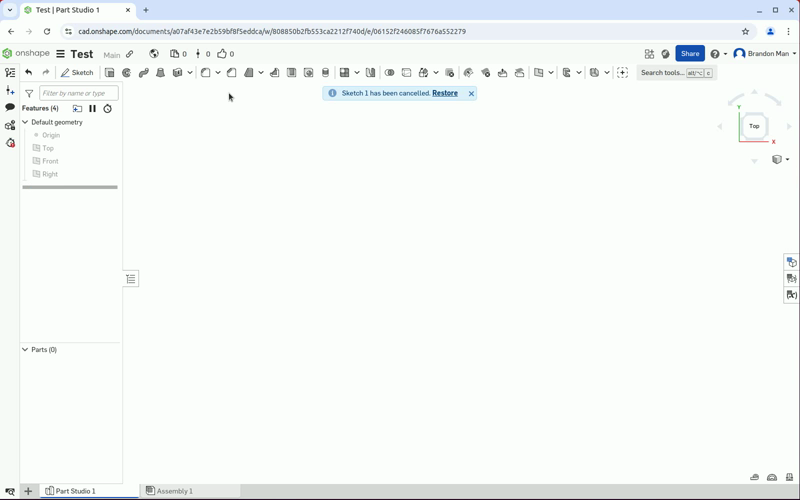
mouse_move(73, 352)
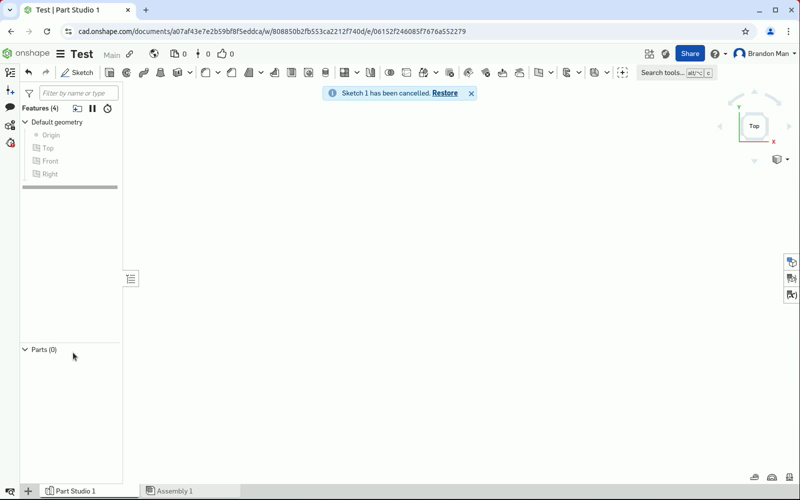
key(y)
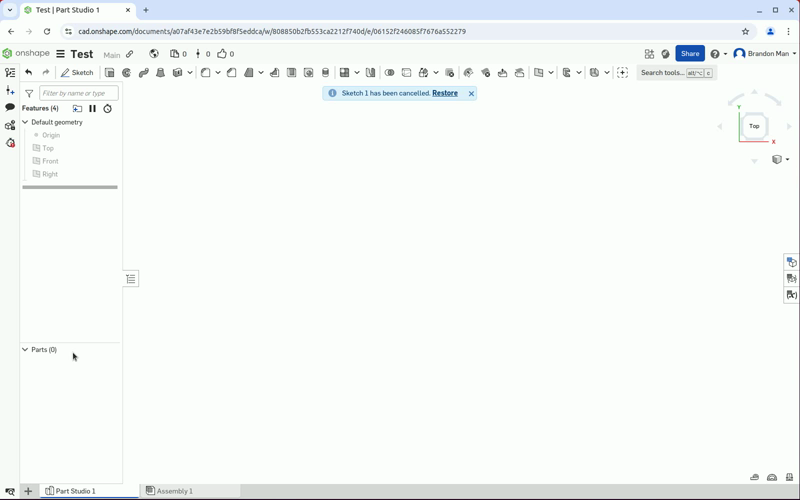
key(shift+p)
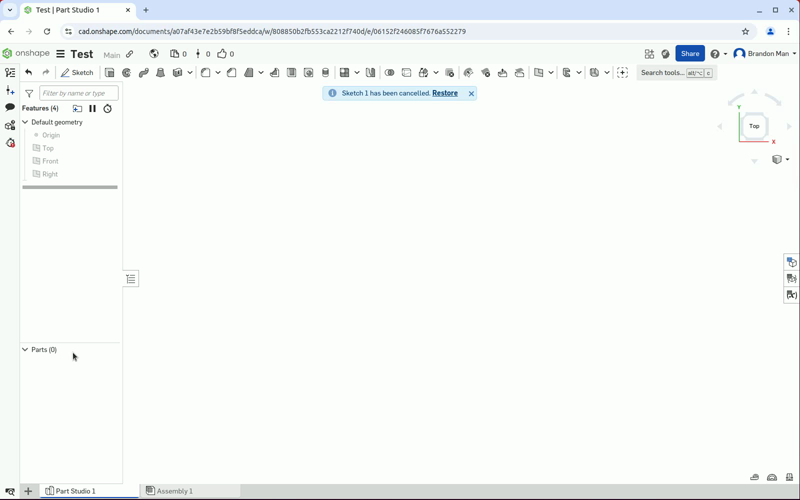
key(space)
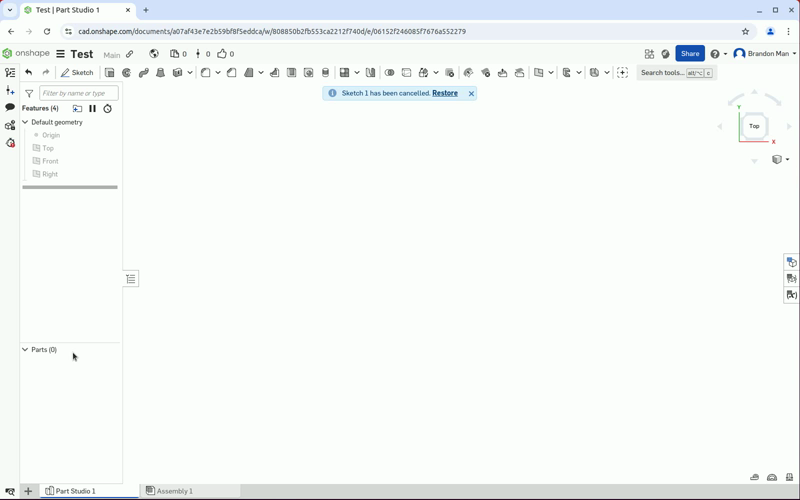
key_down(shift)
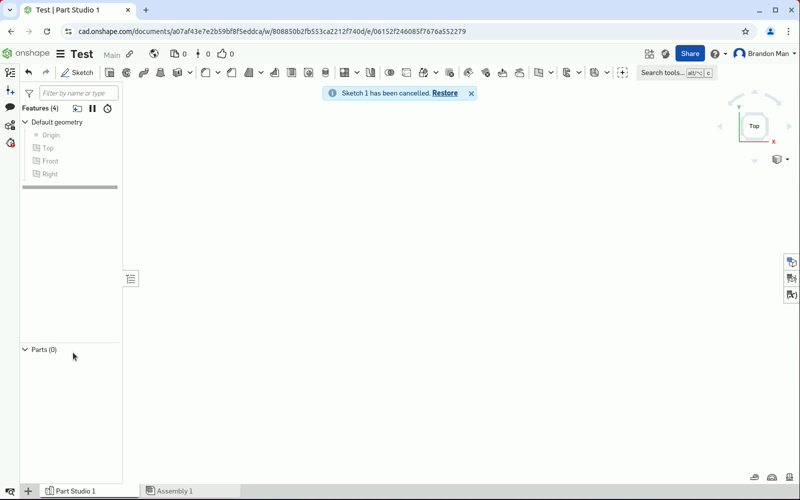
key(up)
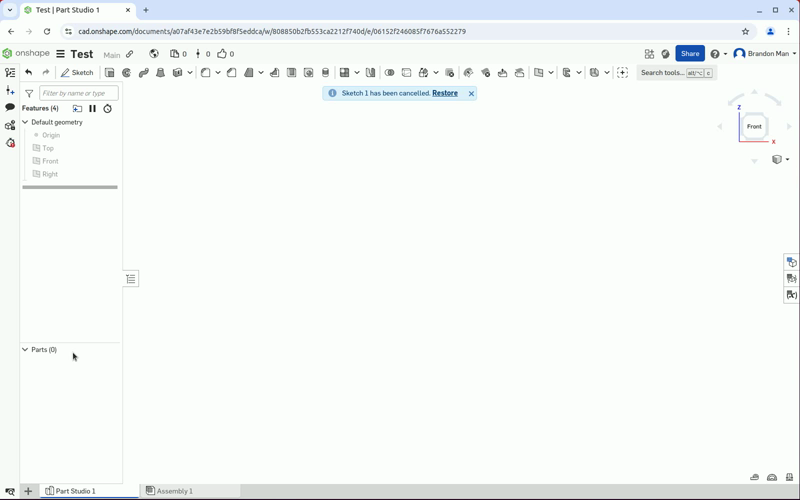
key_up(shift)
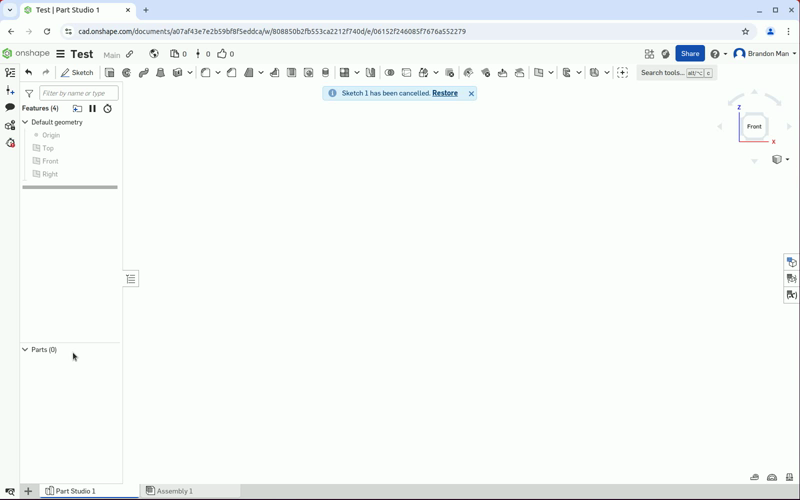
mouse_move(73, 352)
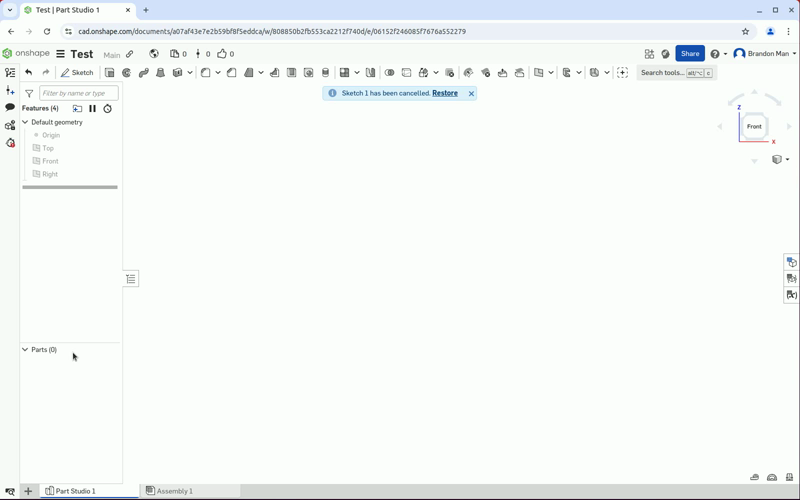
key(shift+y)
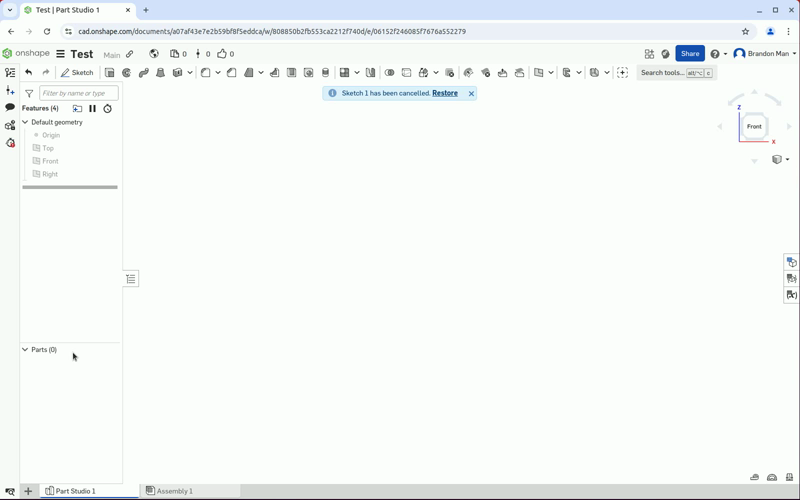
key(shift+s)
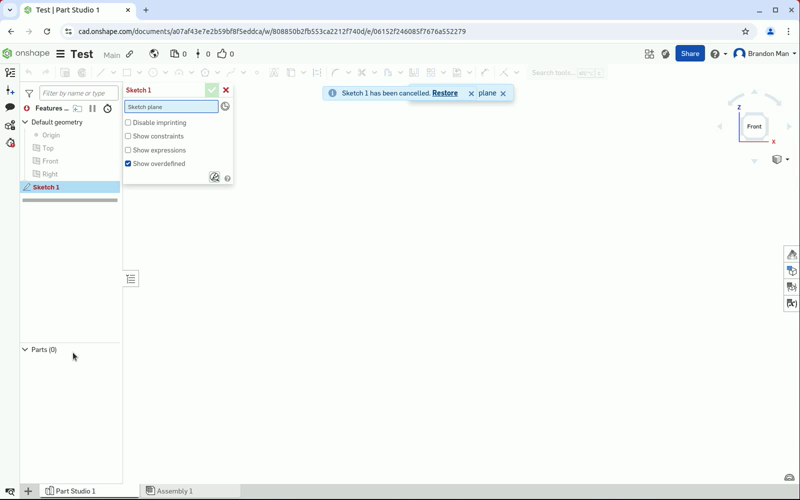
mouse_move(73, 163)
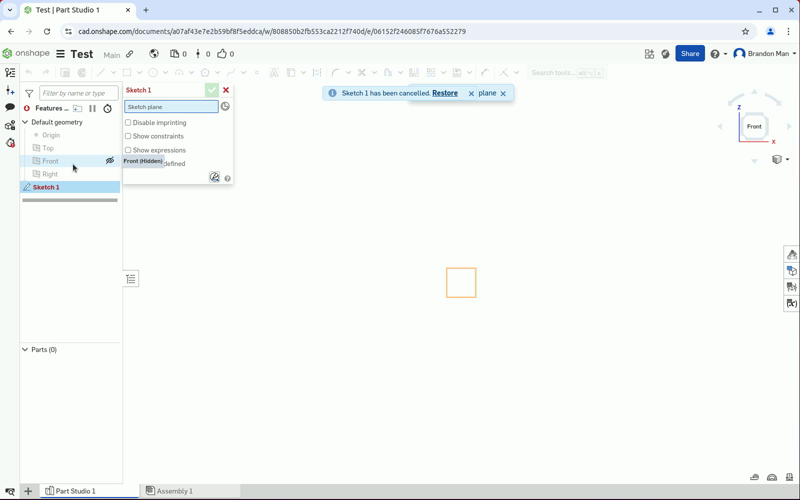
click(73, 163)
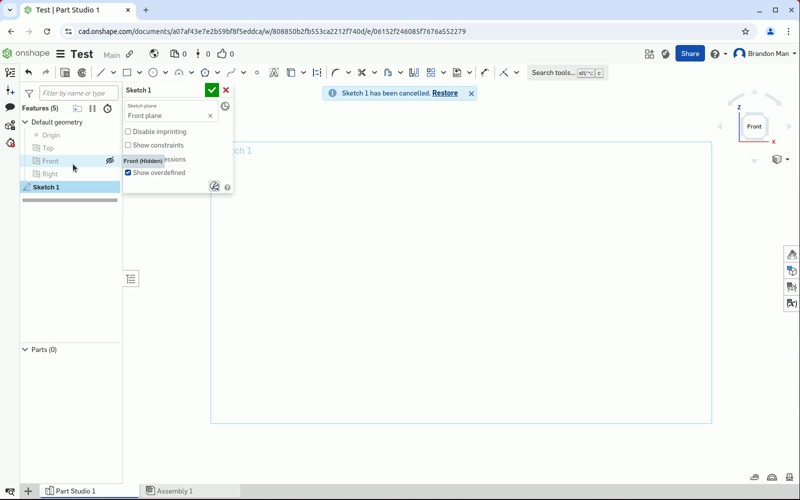
mouse_move(73, 352)
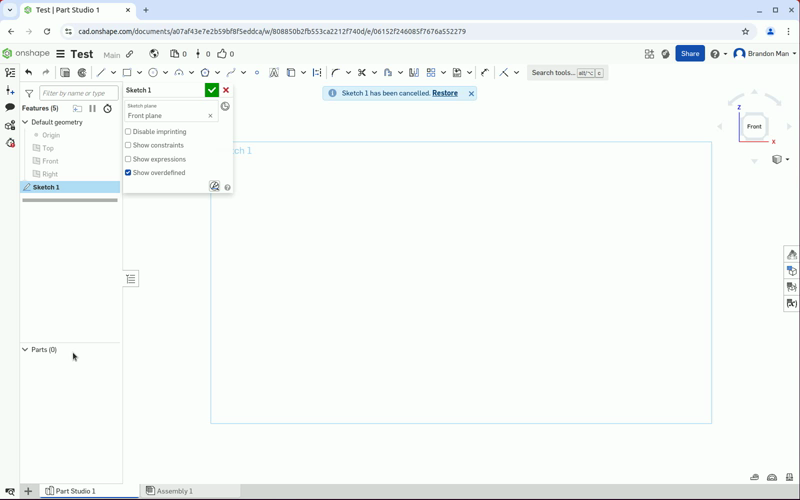
key(y)
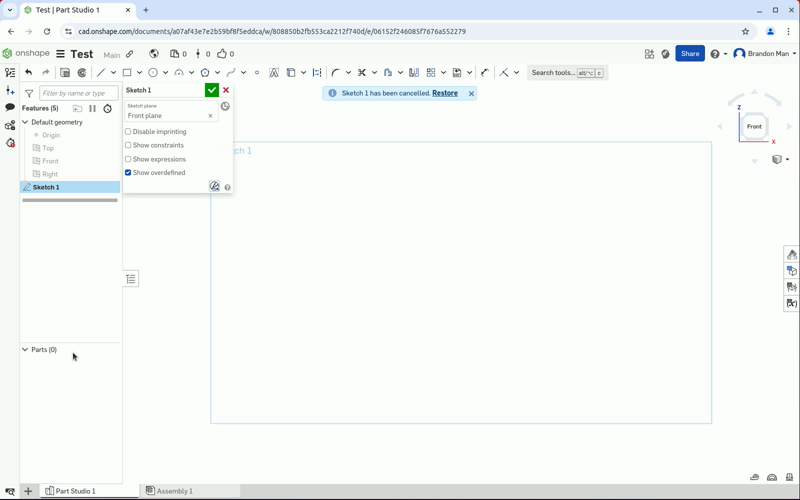
key(l)
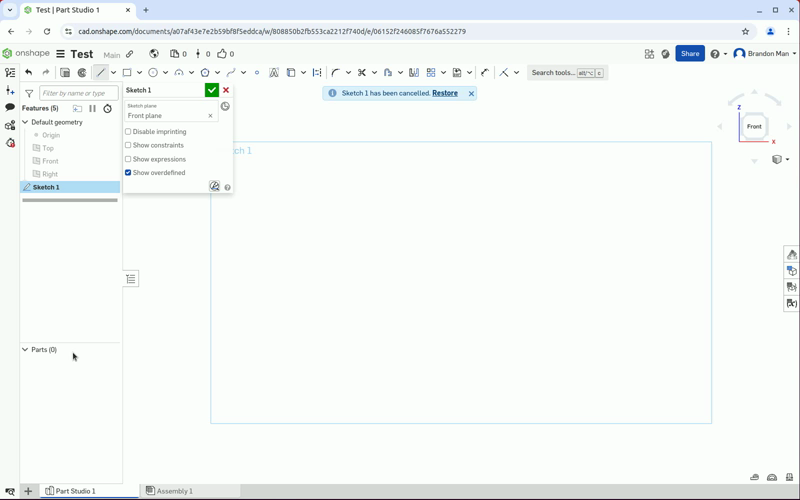
key_down(shift)
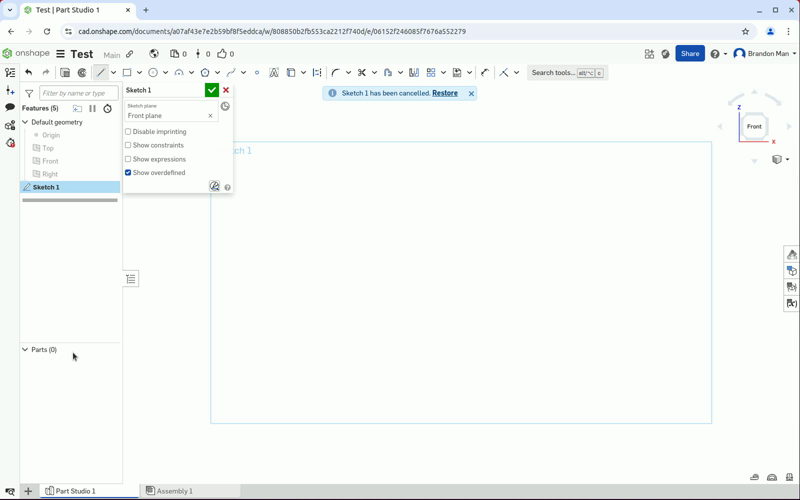
mouse_move(382, 282)
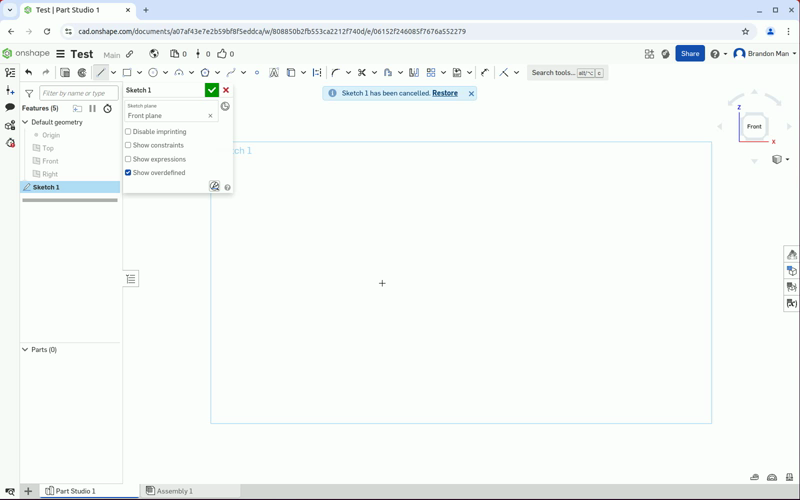
click(382, 282)
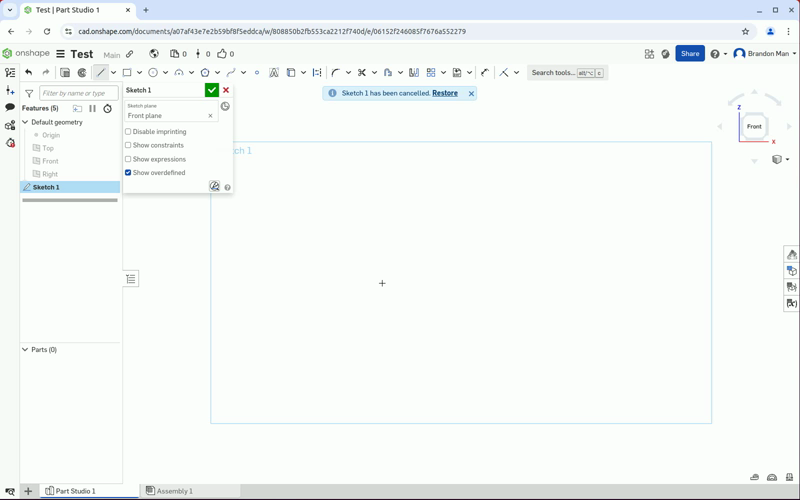
key_up(shift)
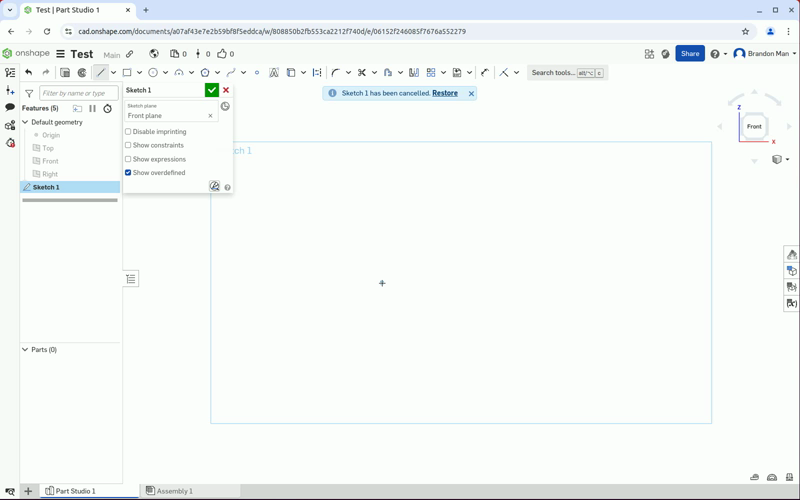
key_down(shift)
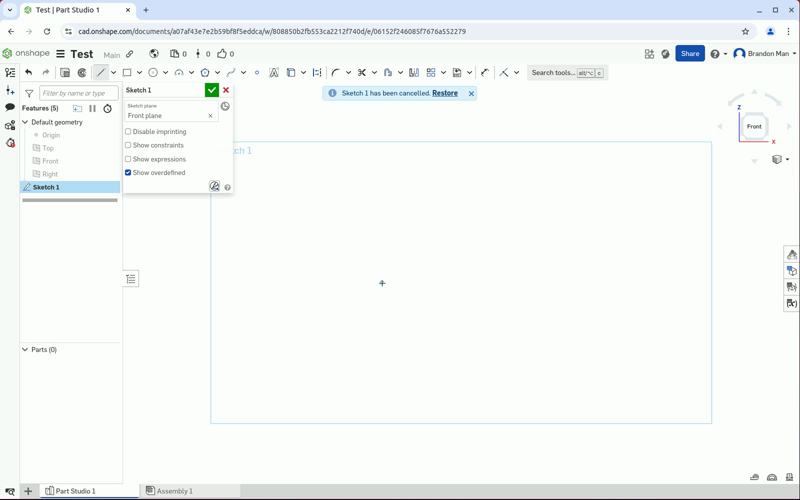
mouse_move(460, 282)
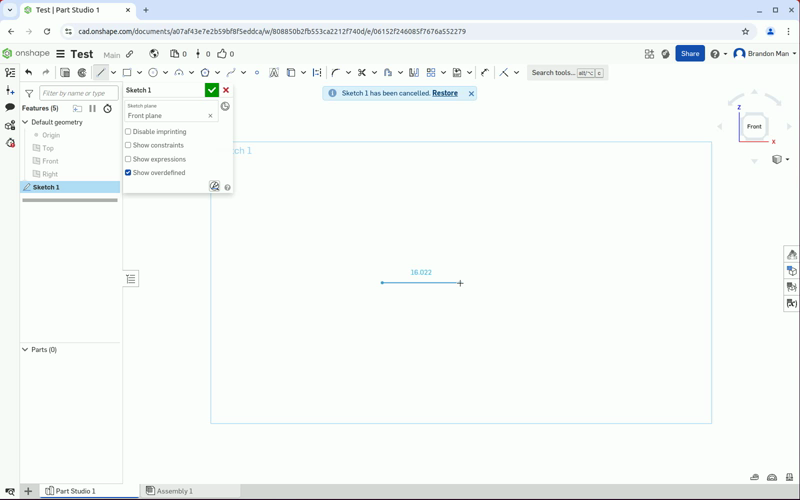
click(460, 282)
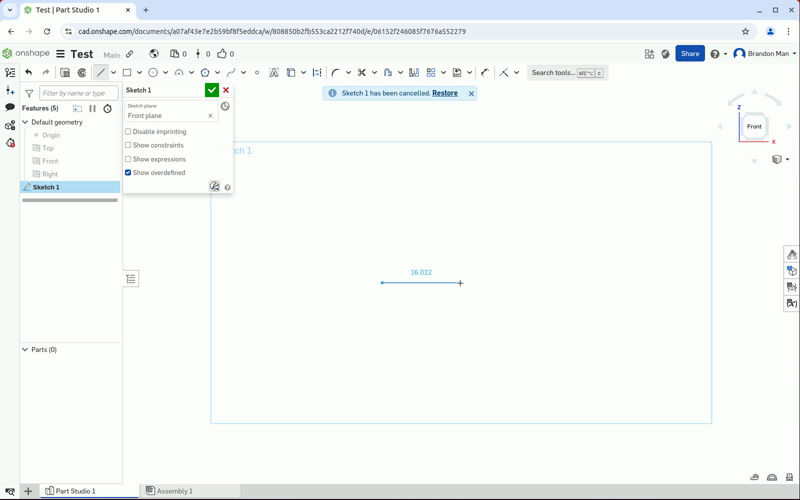
key_up(shift)
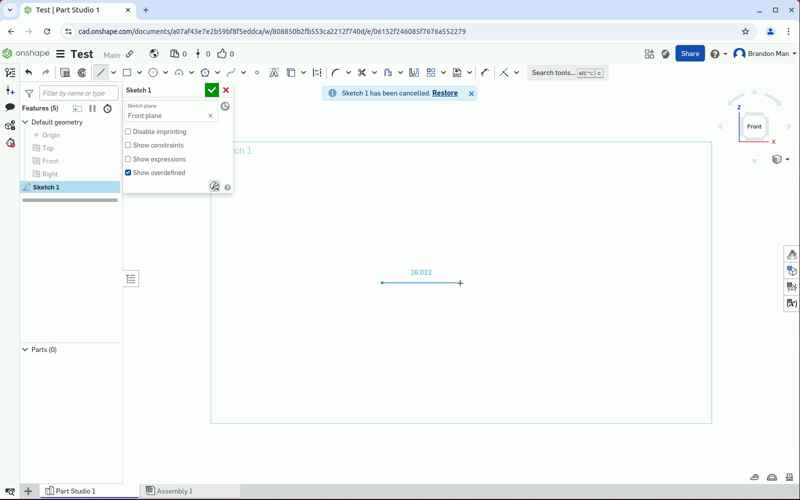
key_down(shift)
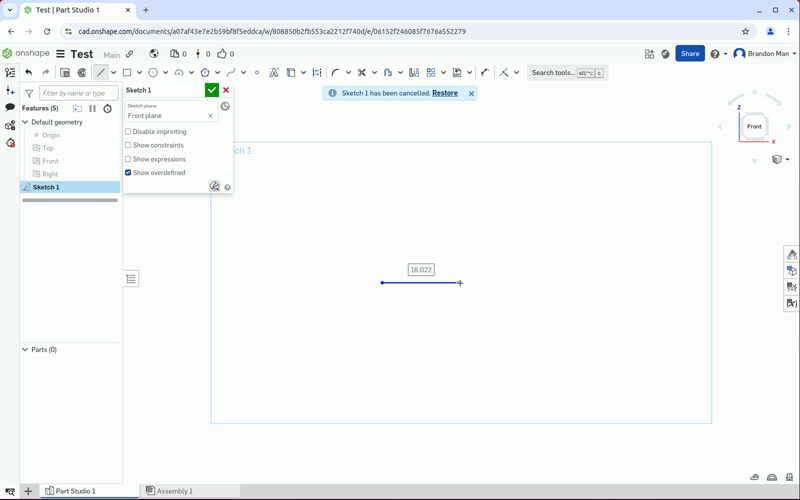
mouse_move(460, 200)
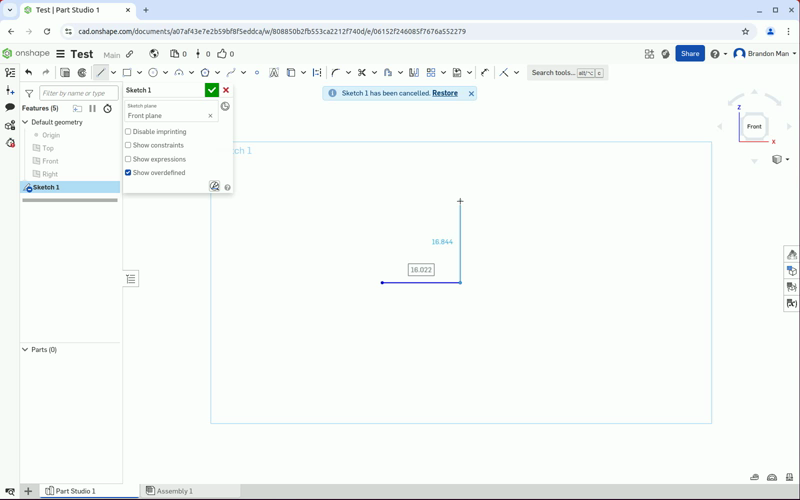
click(460, 200)
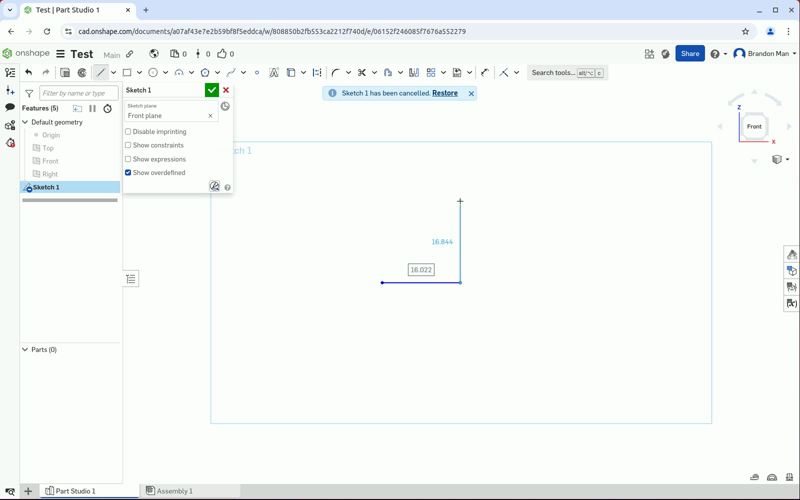
key_up(shift)
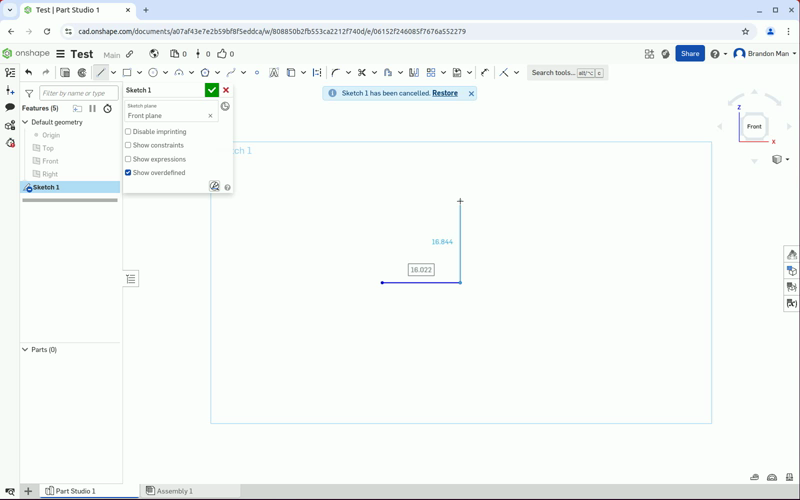
key_down(shift)
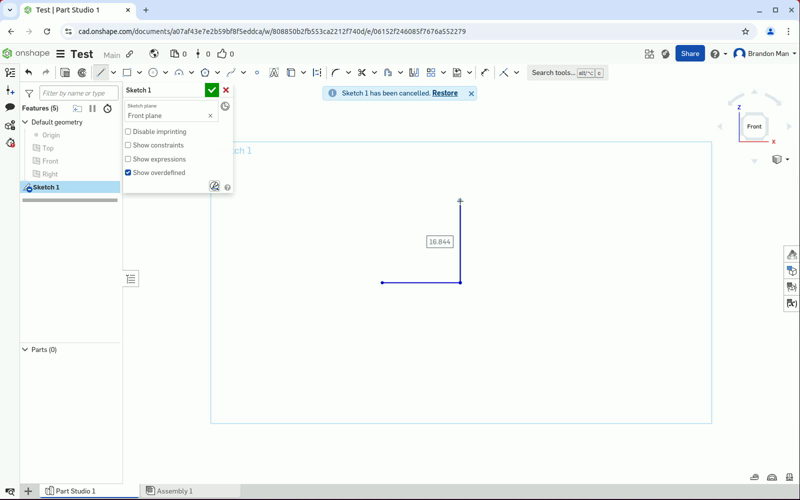
mouse_move(382, 200)
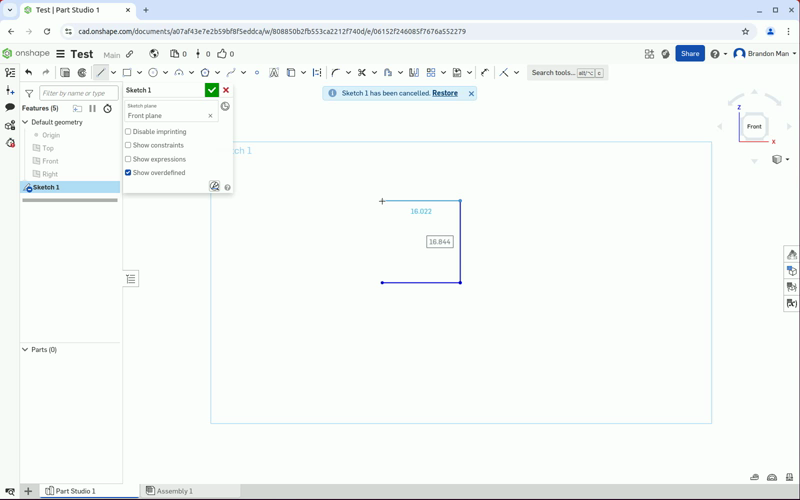
click(382, 200)
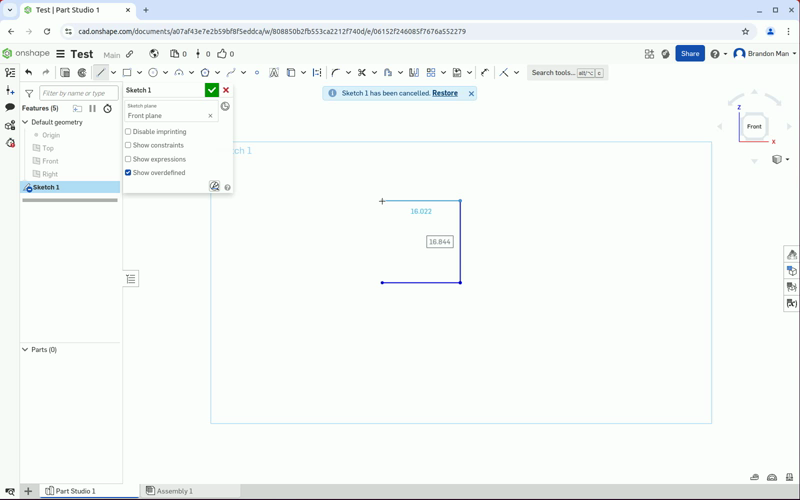
key_up(shift)
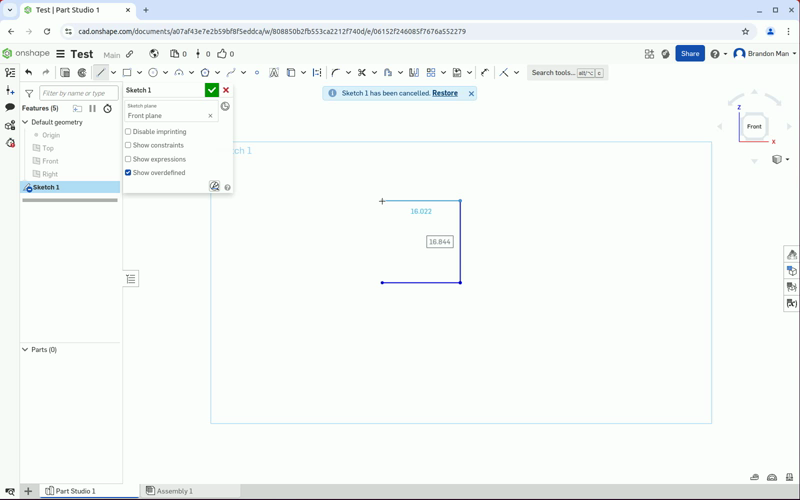
key_down(shift)
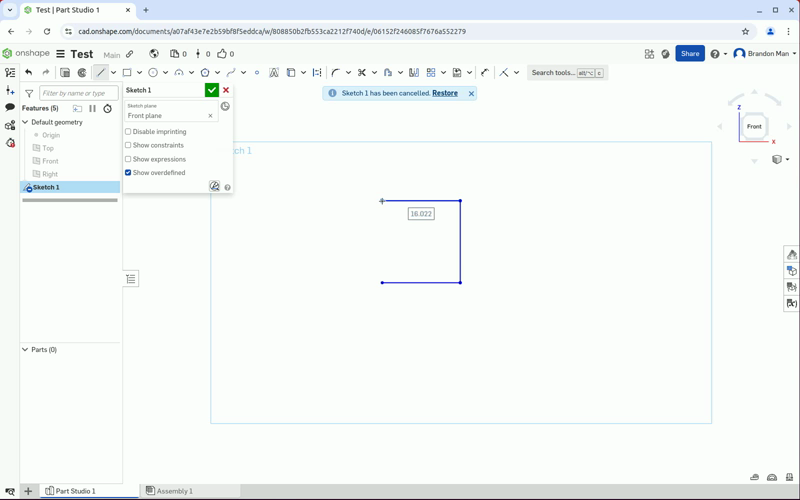
mouse_move(382, 282)
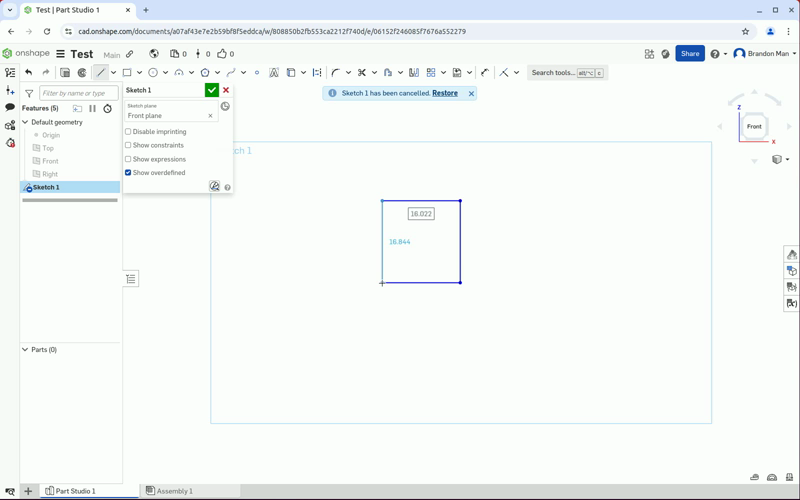
key_up(shift)
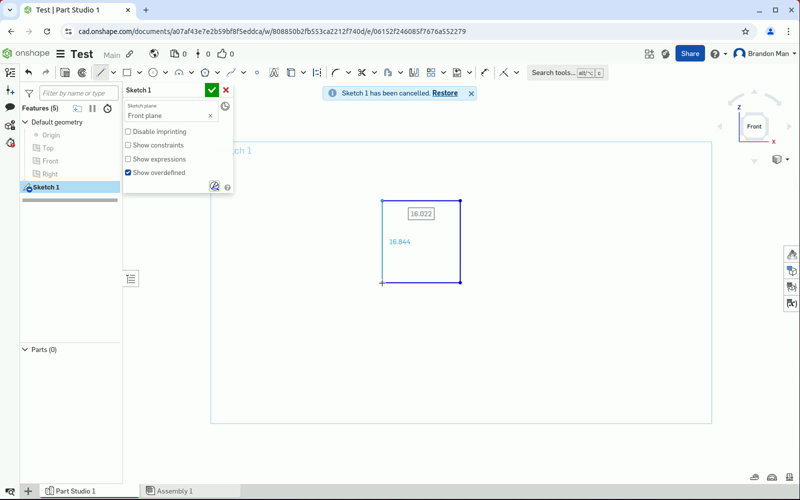
click(382, 282)
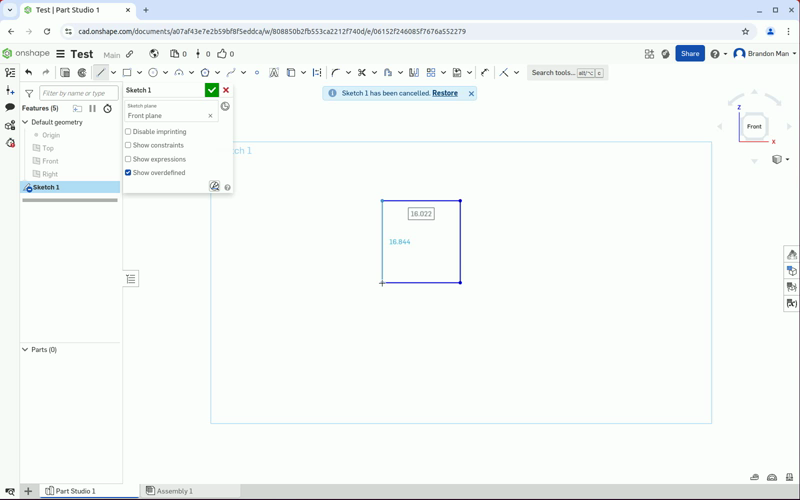
key(esc)
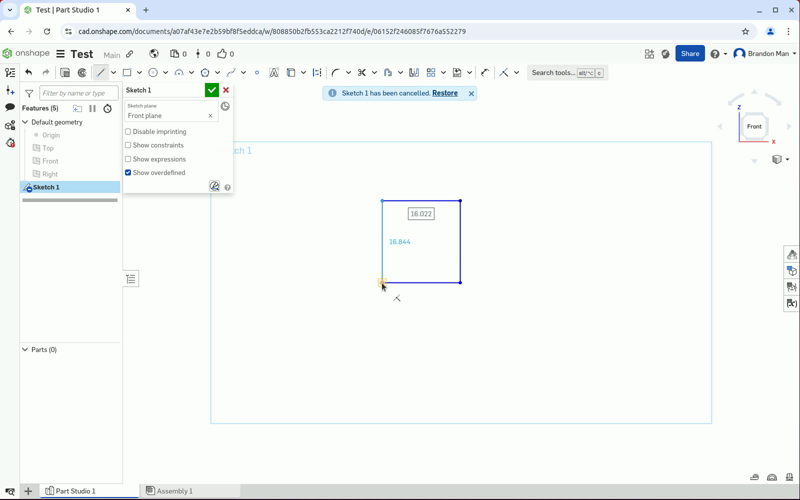
mouse_move(402, 273)
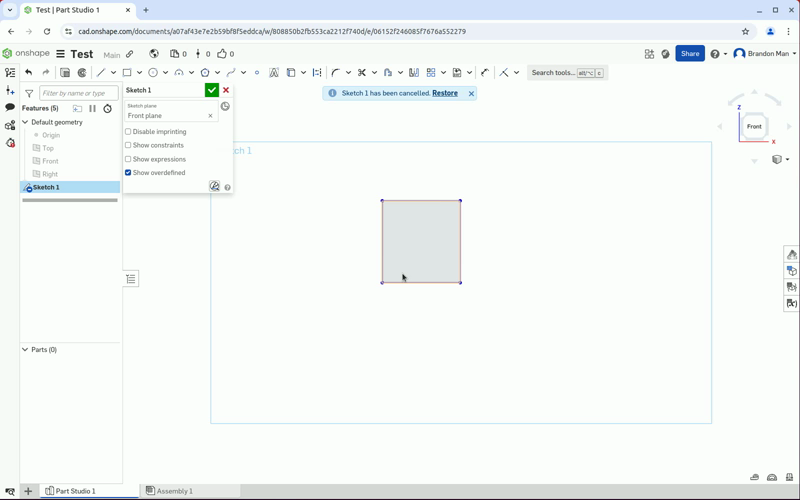
click(402, 273)
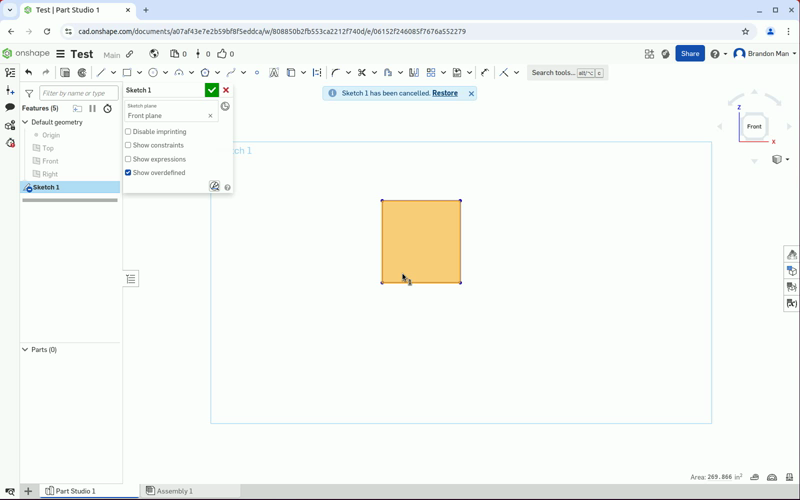
mouse_move(73, 352)
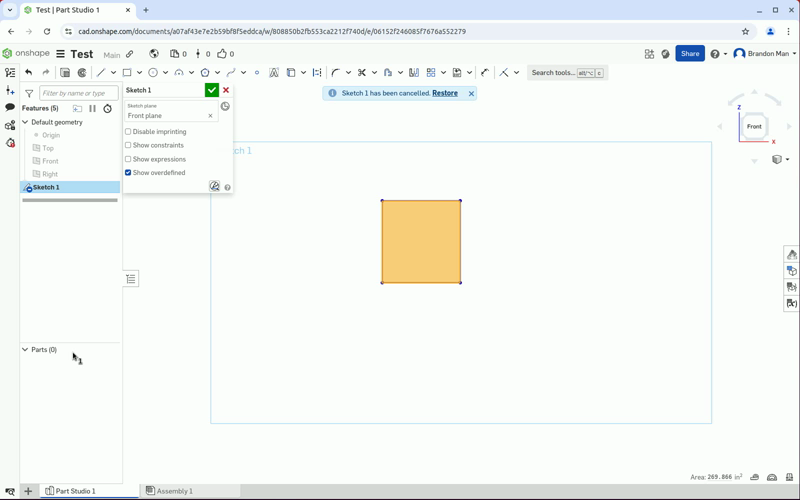
key(shift+y)
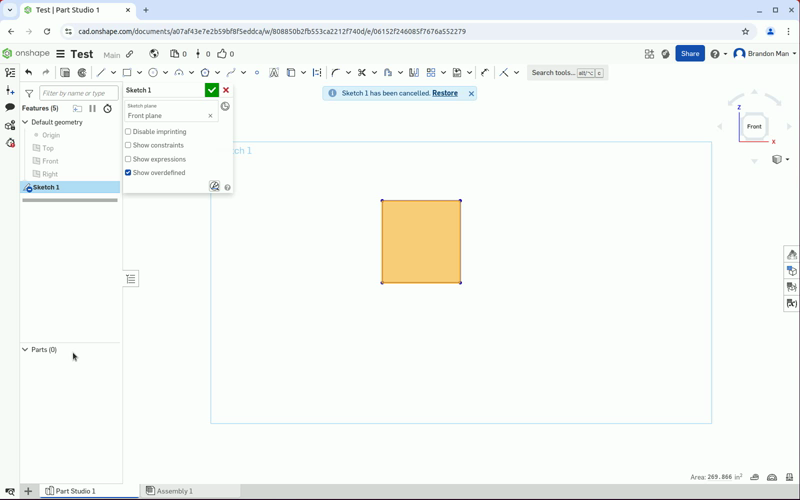
key(shift+e)
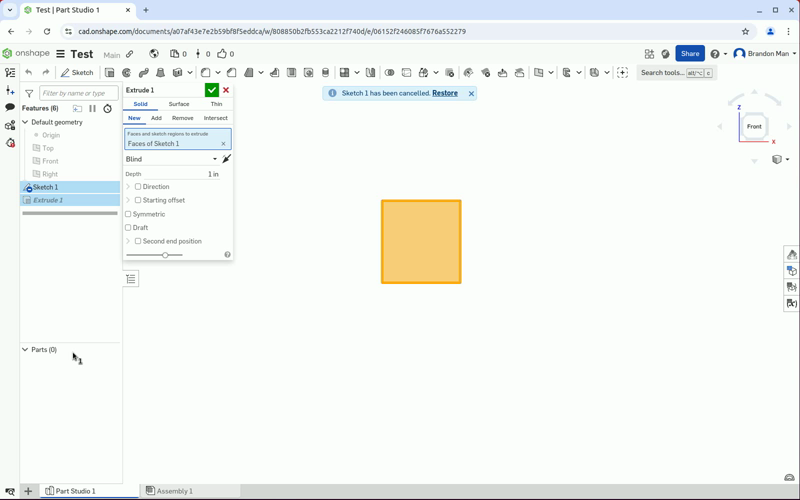
mouse_move(143, 106)
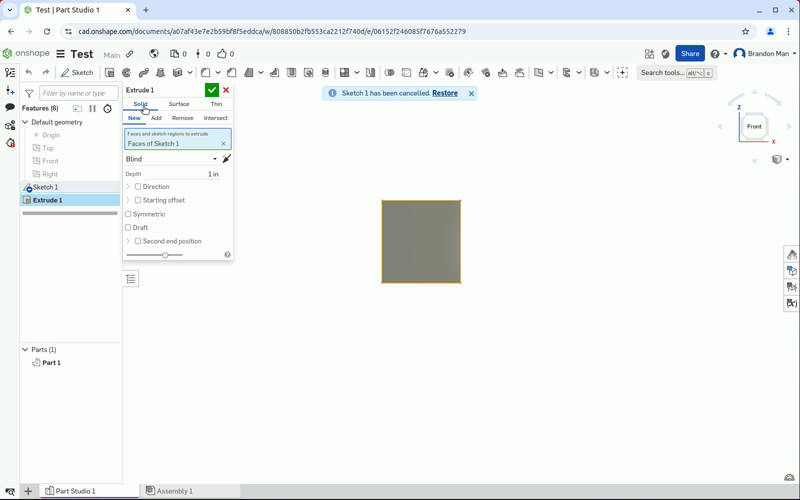
click(143, 106)
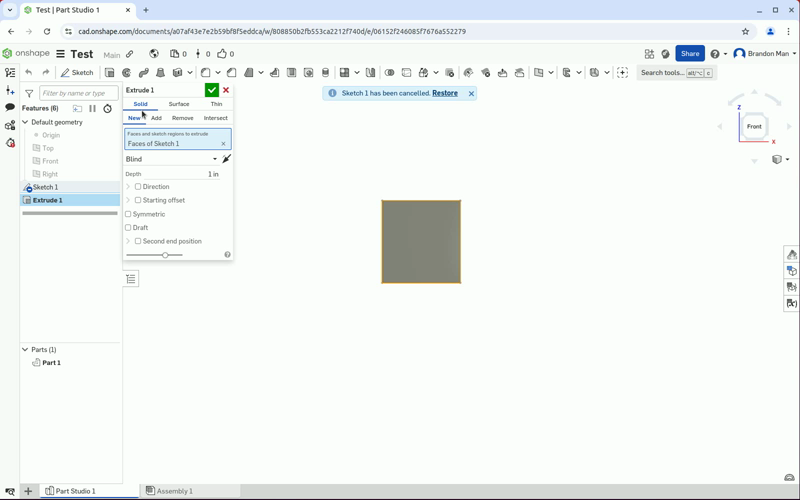
mouse_move(137, 120)
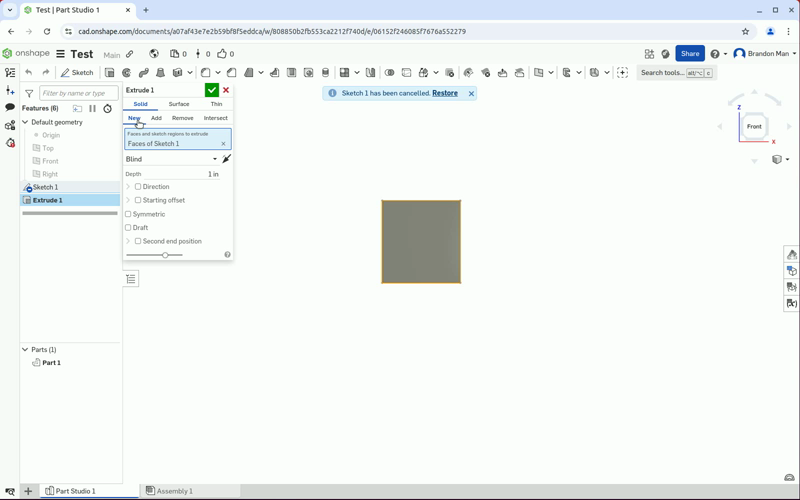
click(137, 120)
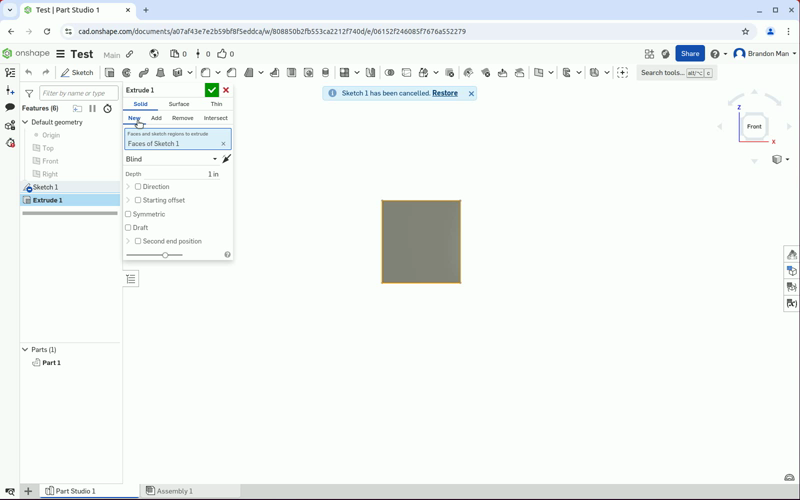
key(tab, 4)
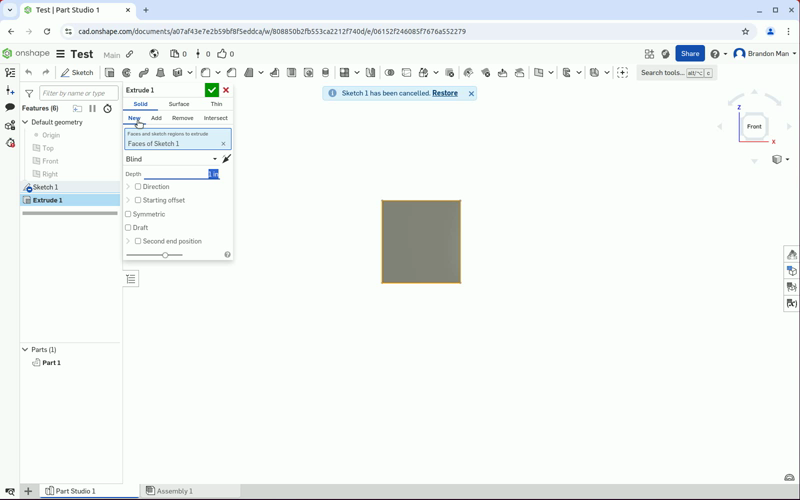
text(23.108)
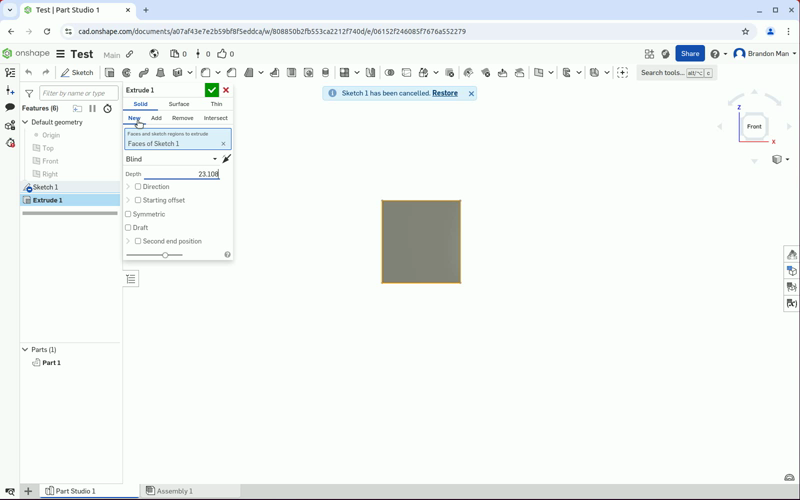
key(enter)
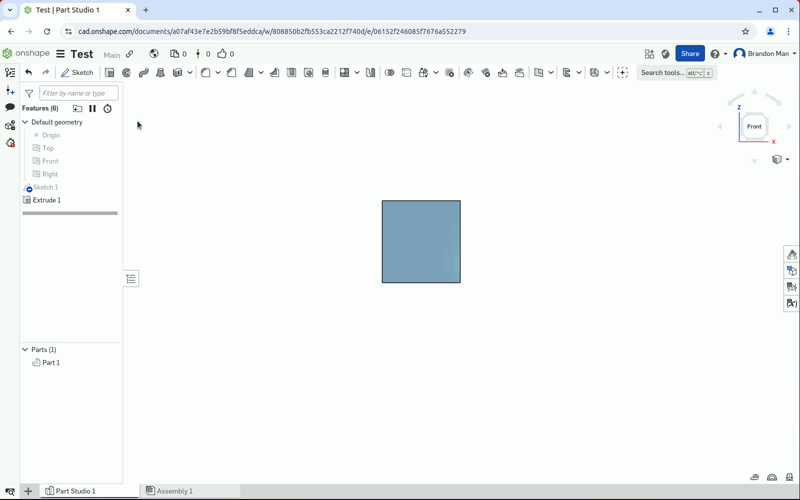
key(shift+h)
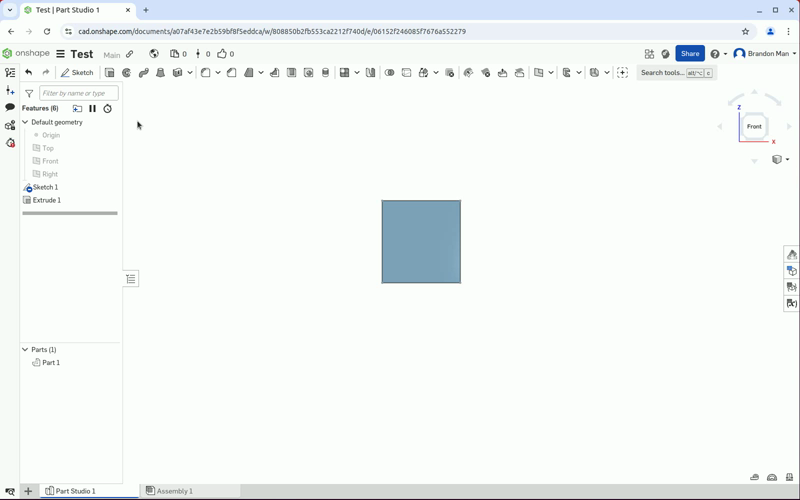
key(shift+h)
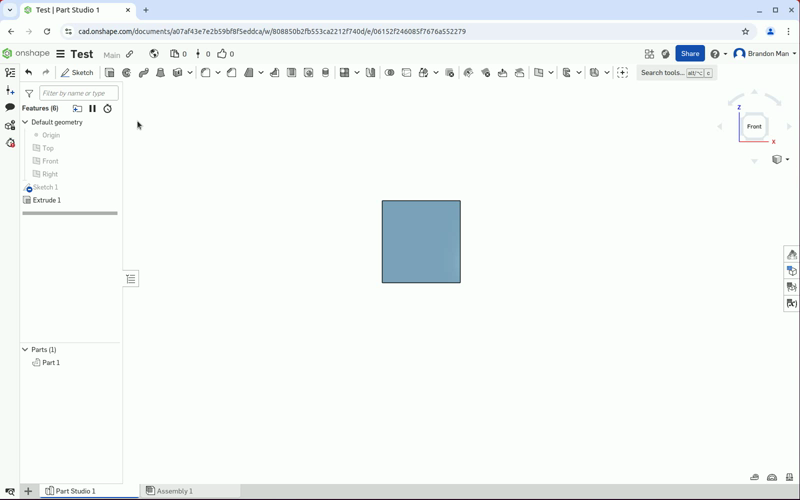
mouse_move(73, 189)
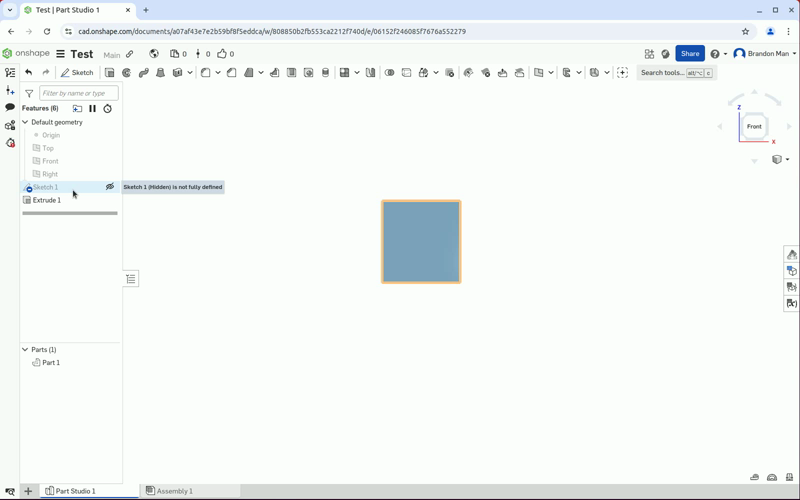
click(73, 189)
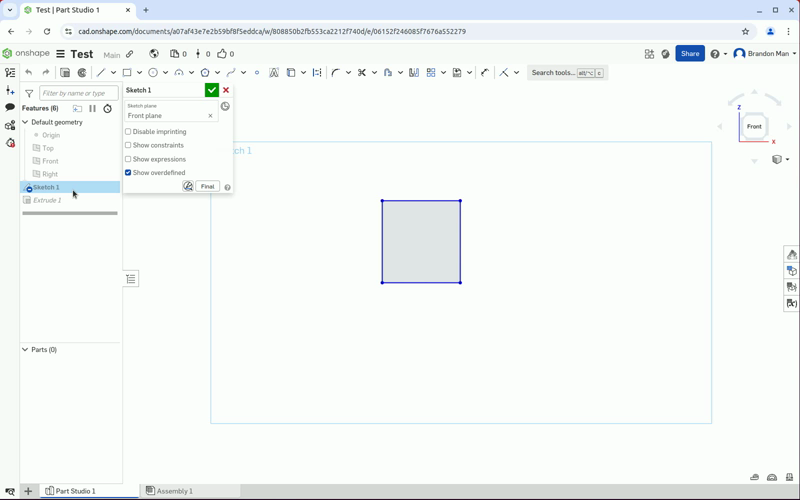
mouse_move(229, 92)
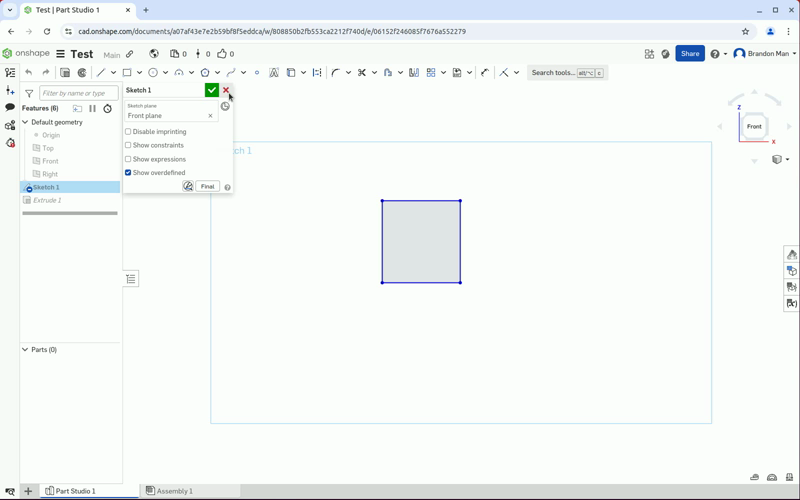
click(229, 92)
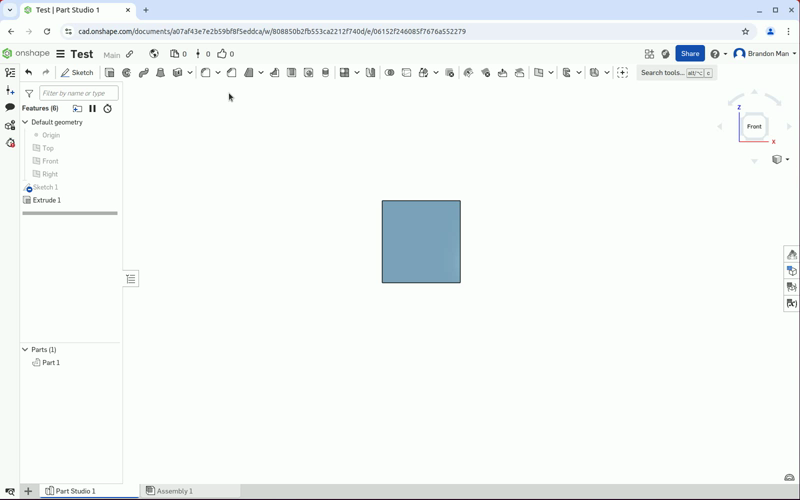
mouse_move(541, 75)
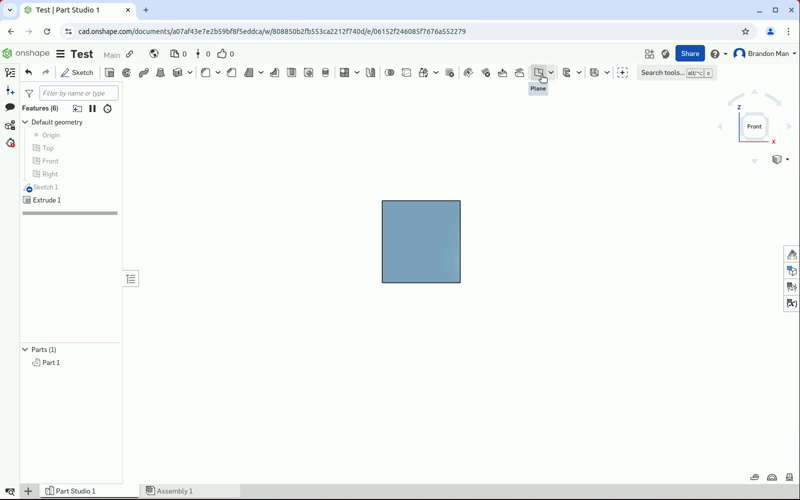
click(541, 75)
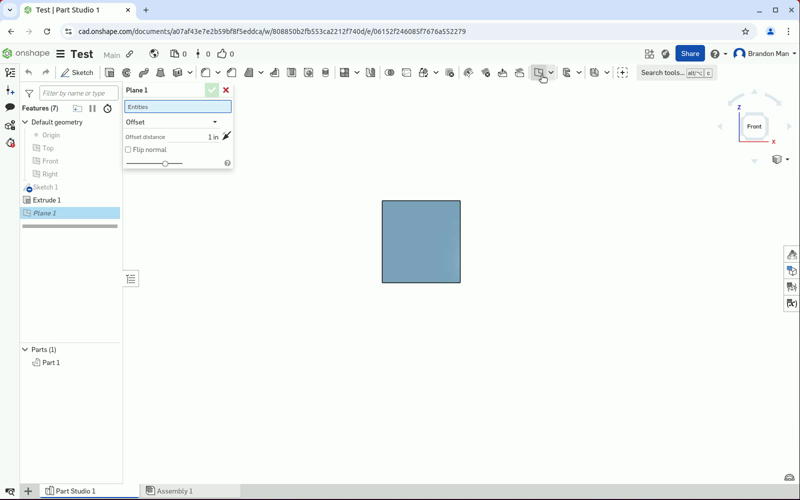
mouse_move(73, 163)
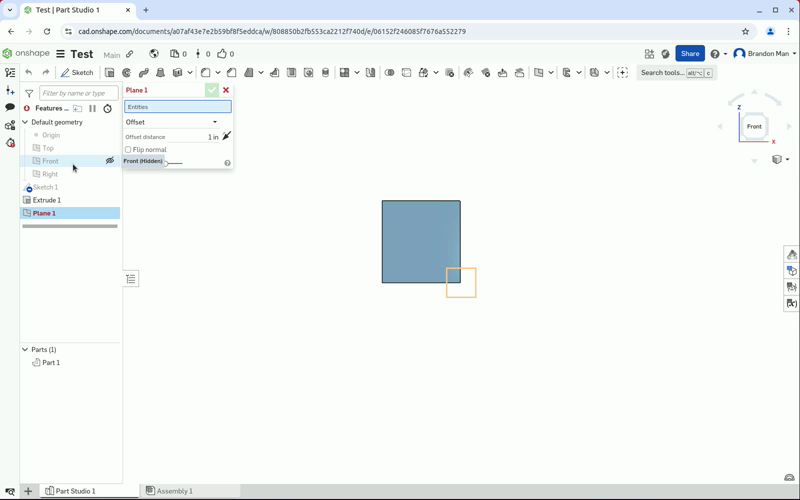
click(73, 163)
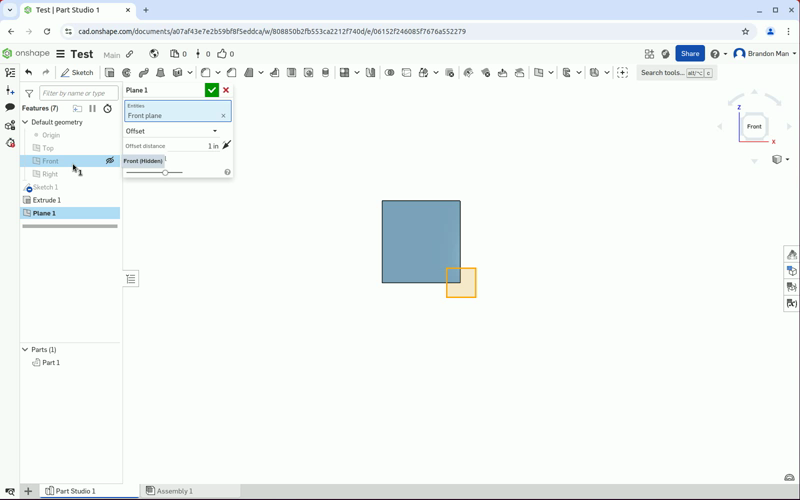
key(tab, 2)
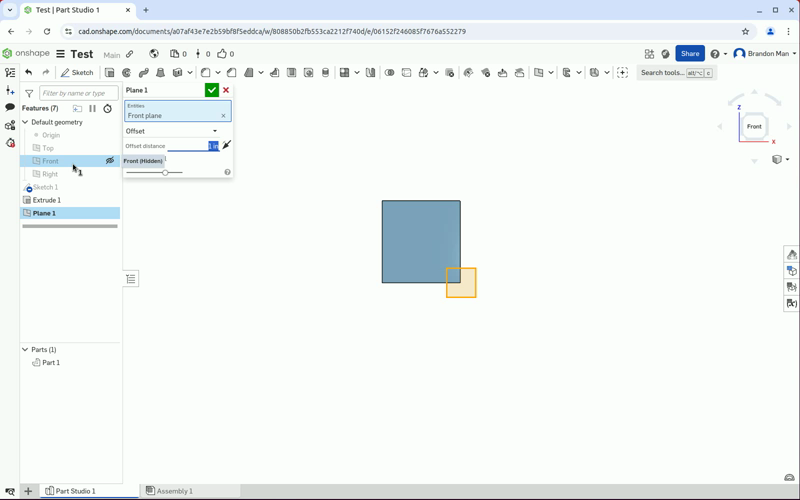
text(23.108)
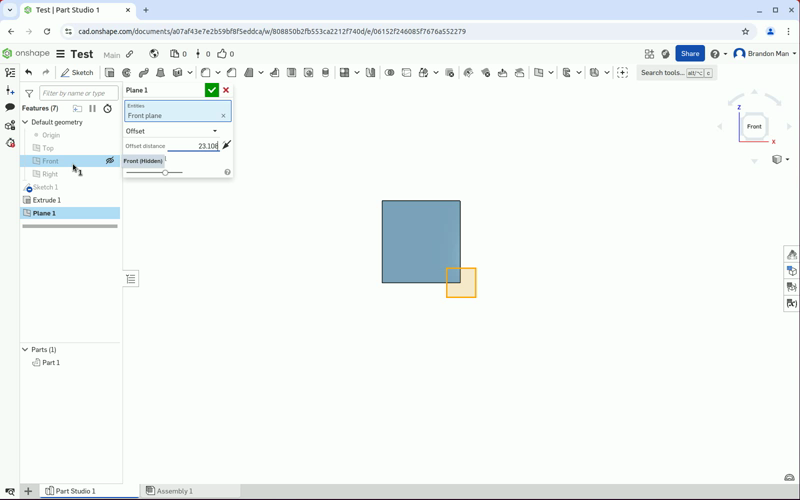
key(enter, 2)
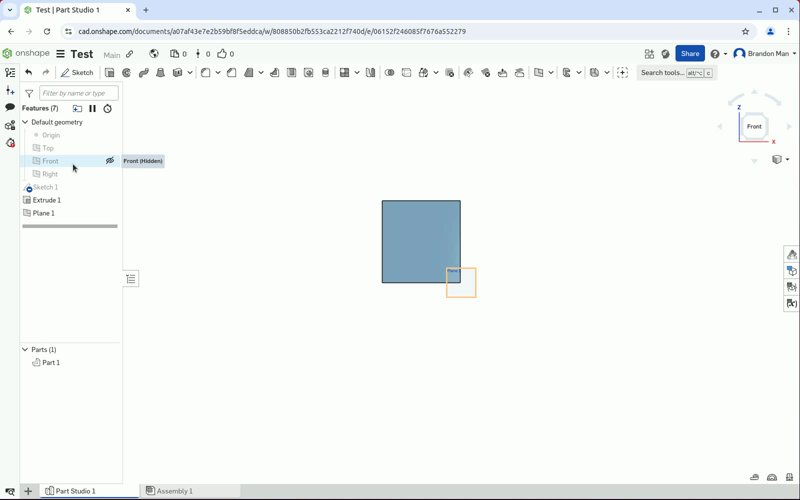
key(shift+s)
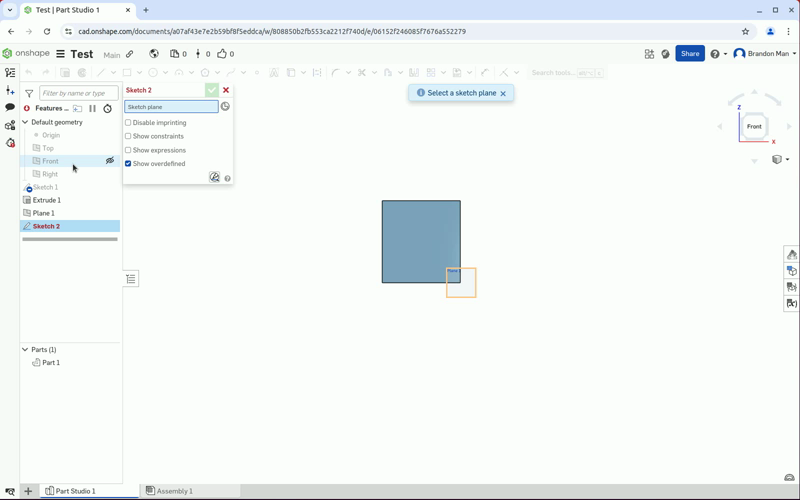
mouse_move(73, 215)
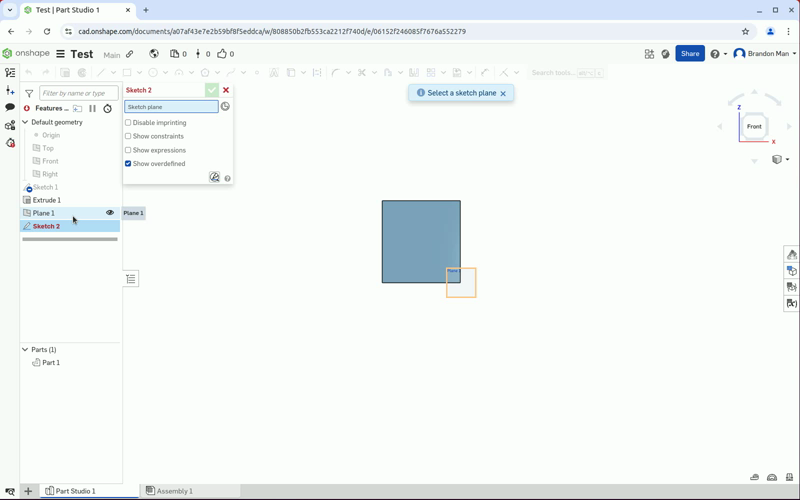
click(73, 215)
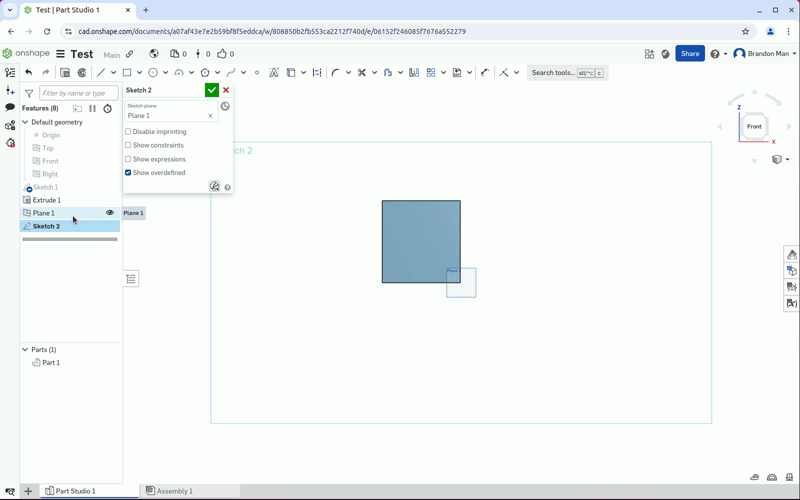
mouse_move(73, 352)
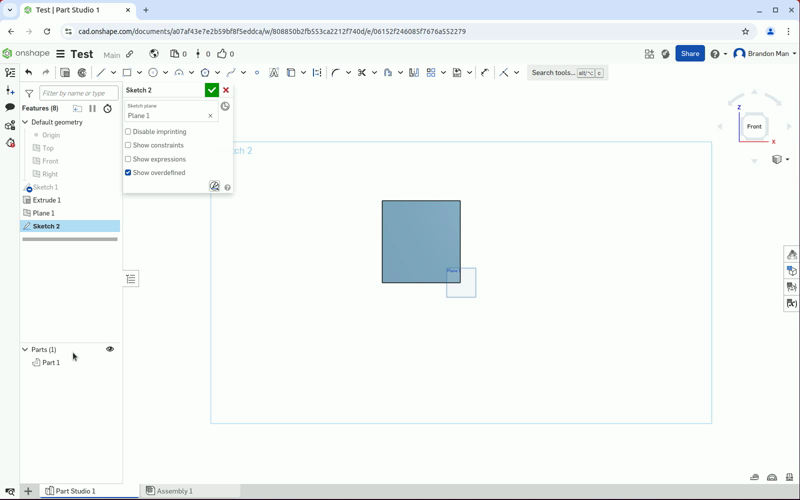
key(y)
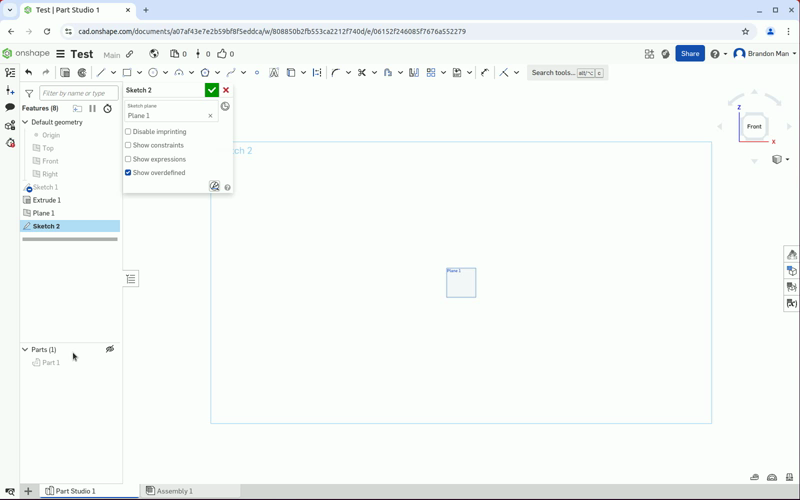
key(l)
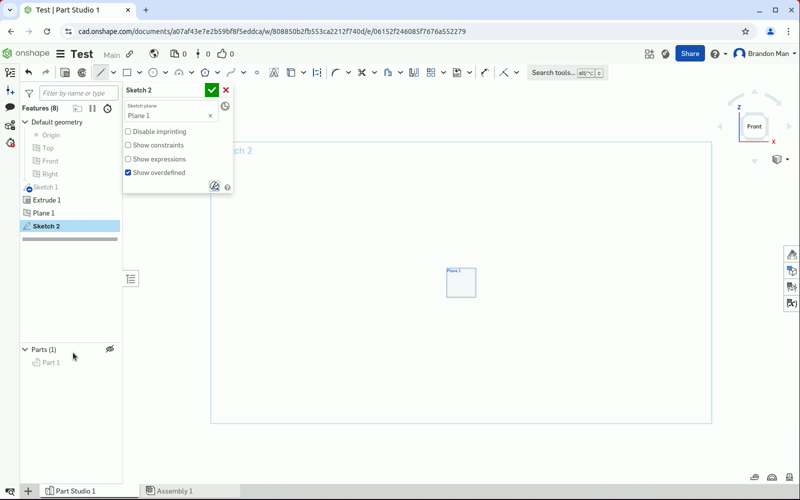
key_down(shift)
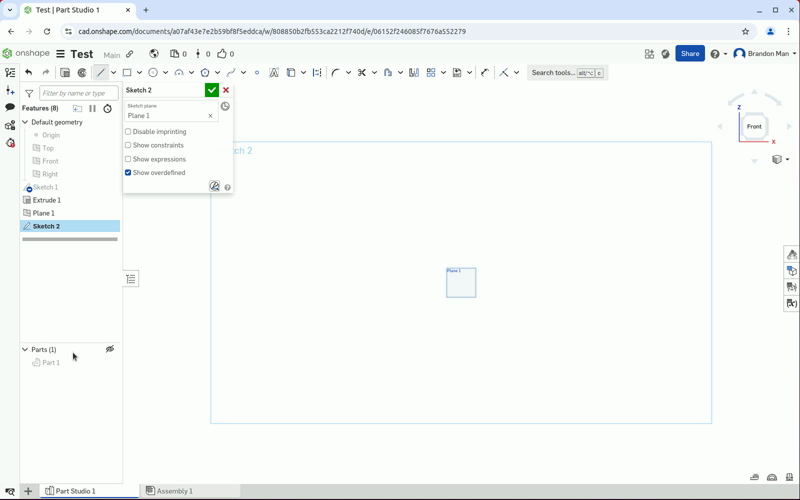
mouse_move(382, 282)
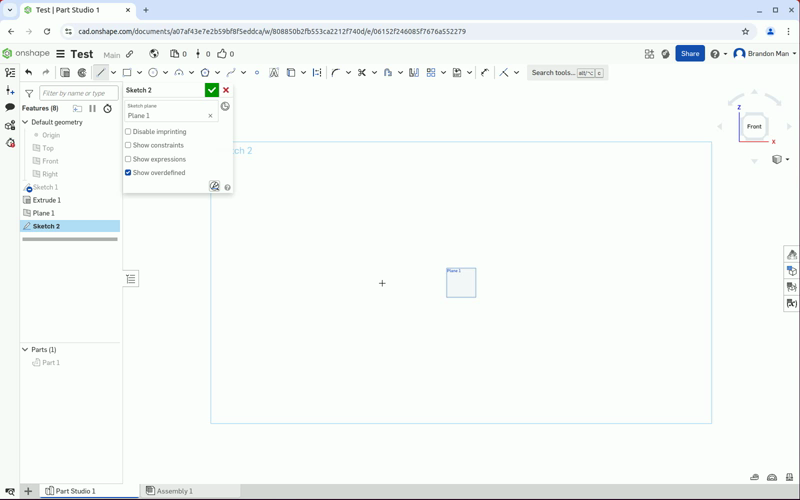
click(382, 282)
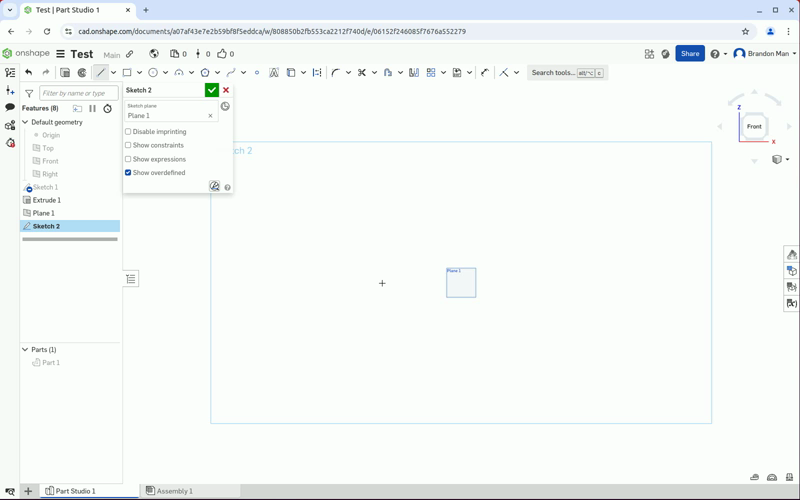
key_up(shift)
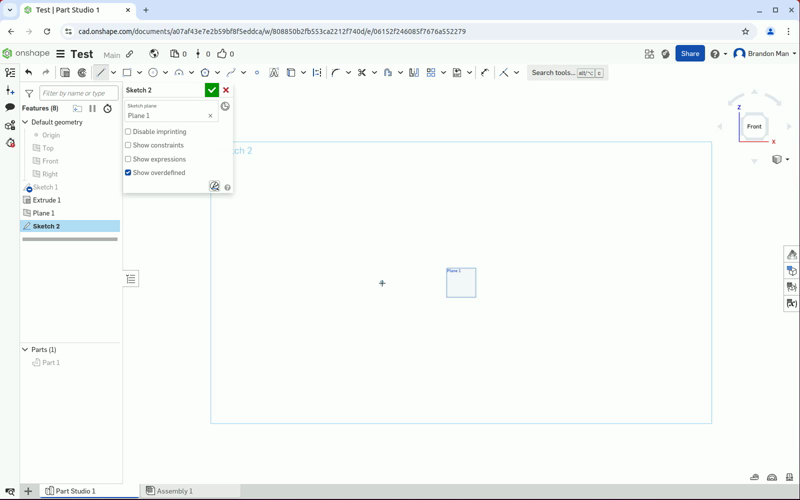
key_down(shift)
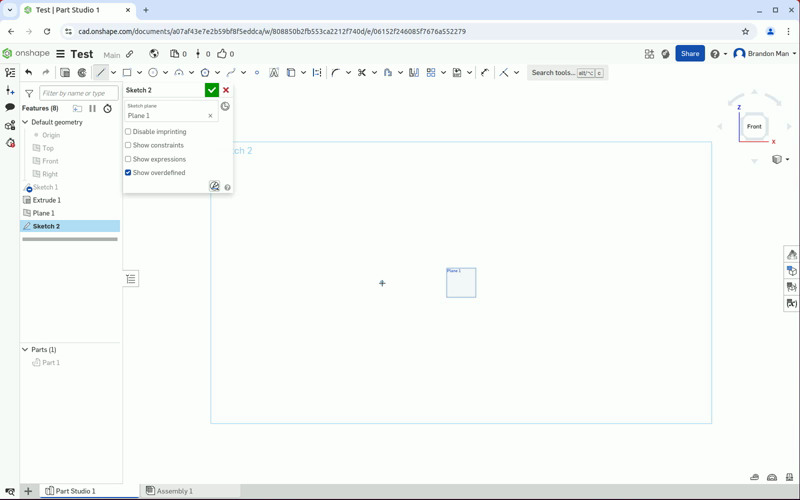
mouse_move(412, 282)
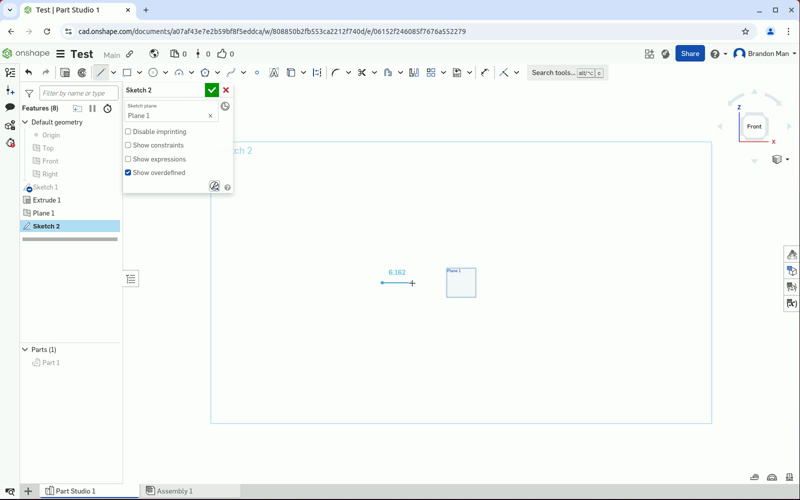
mouse_move(410, 282)
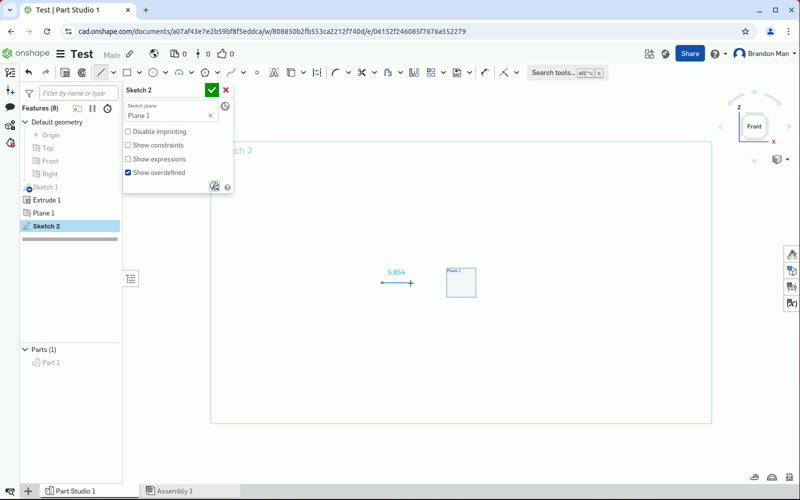
click(410, 282)
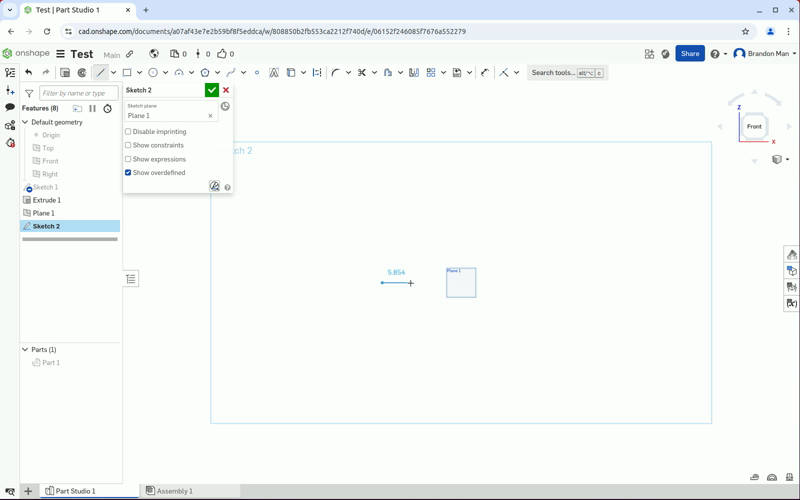
key_up(shift)
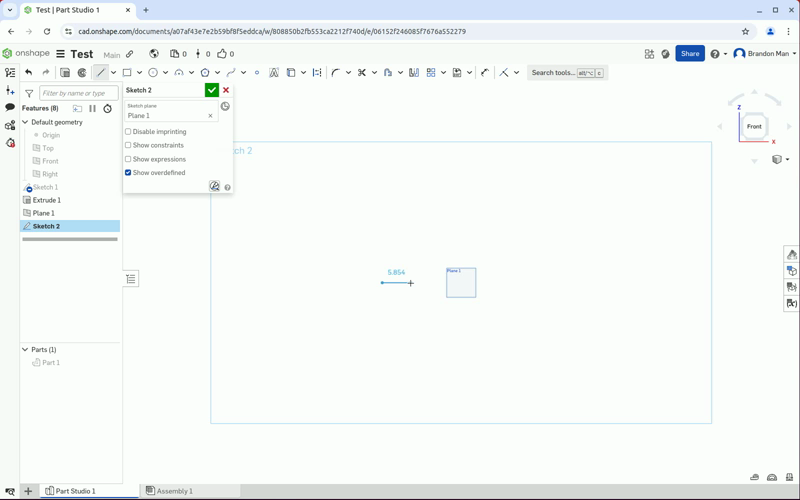
key_down(shift)
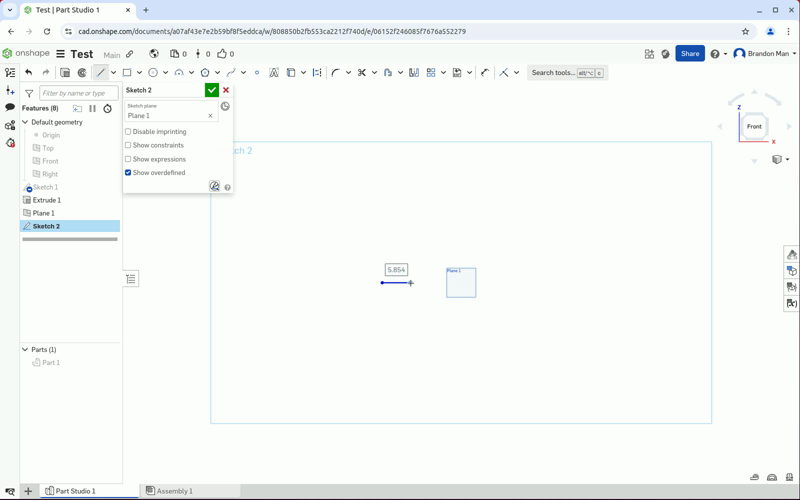
mouse_move(440, 282)
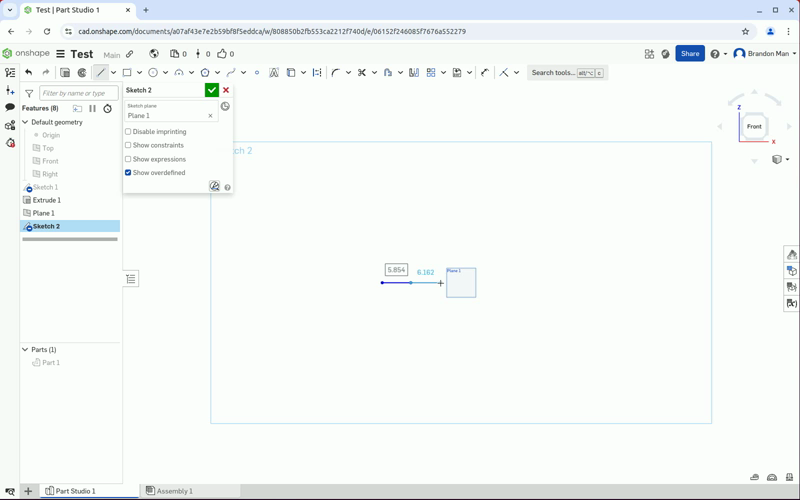
mouse_move(410, 250)
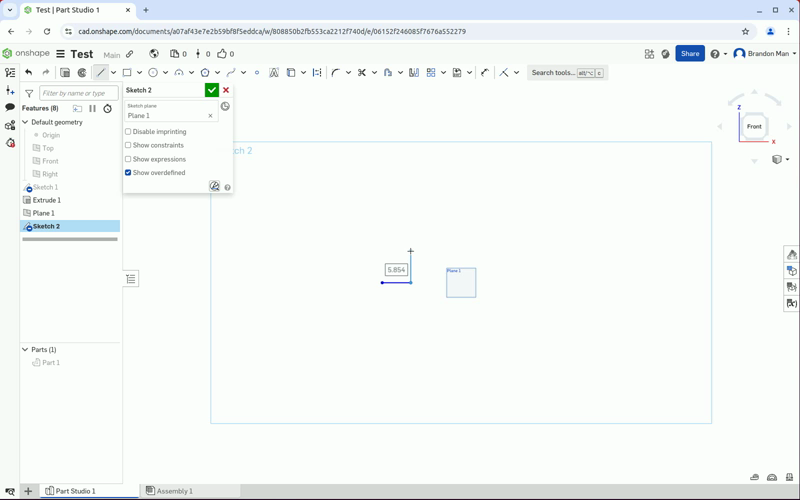
click(410, 250)
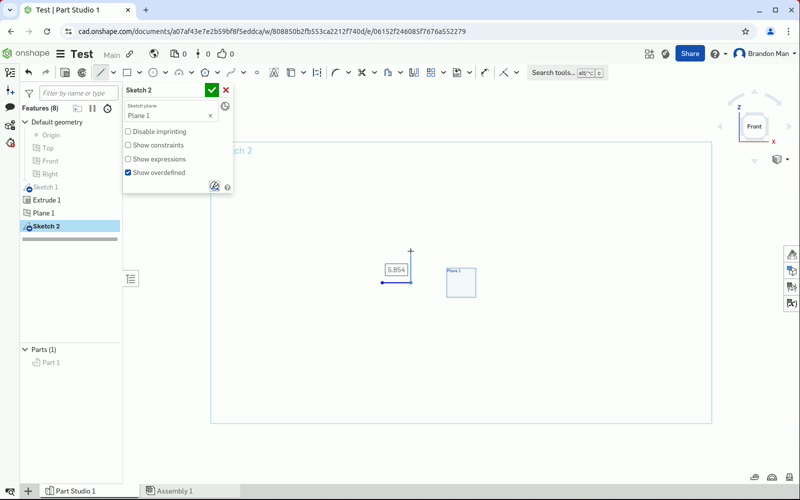
key_up(shift)
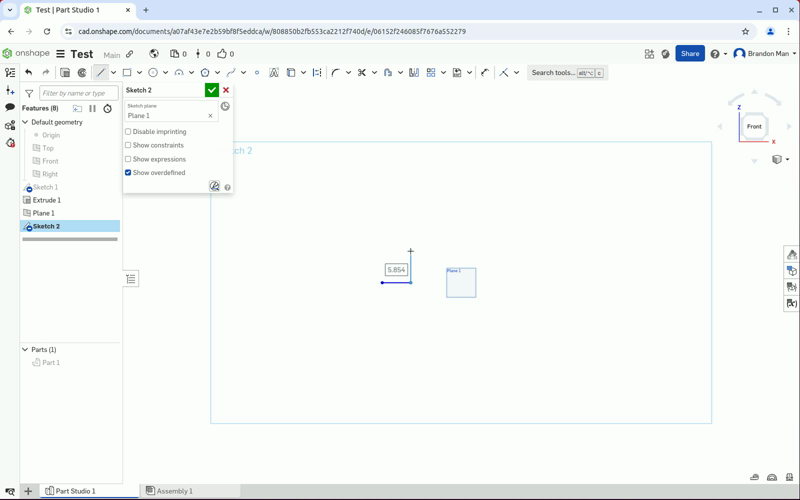
key_down(shift)
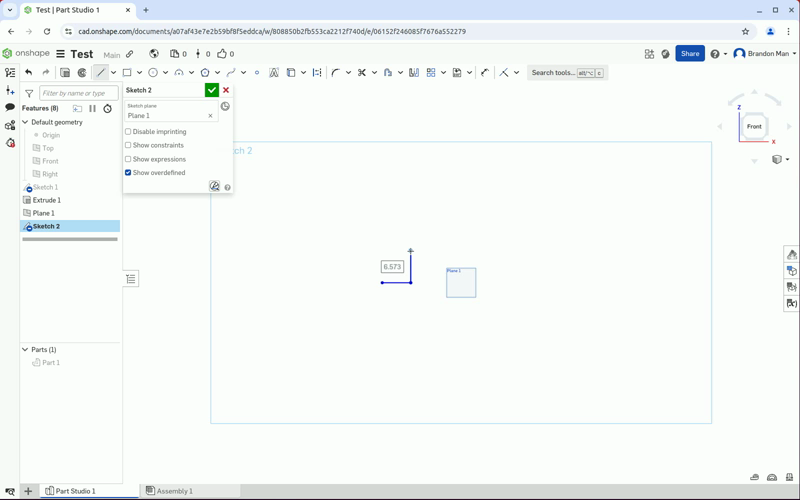
mouse_move(440, 250)
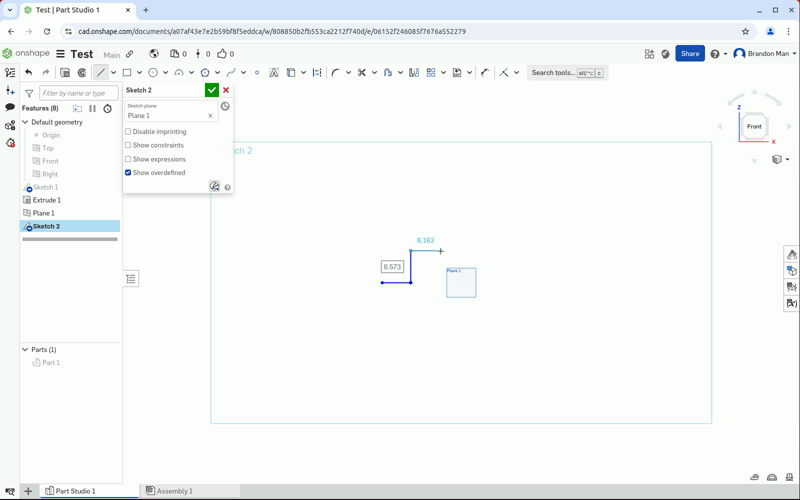
mouse_move(382, 250)
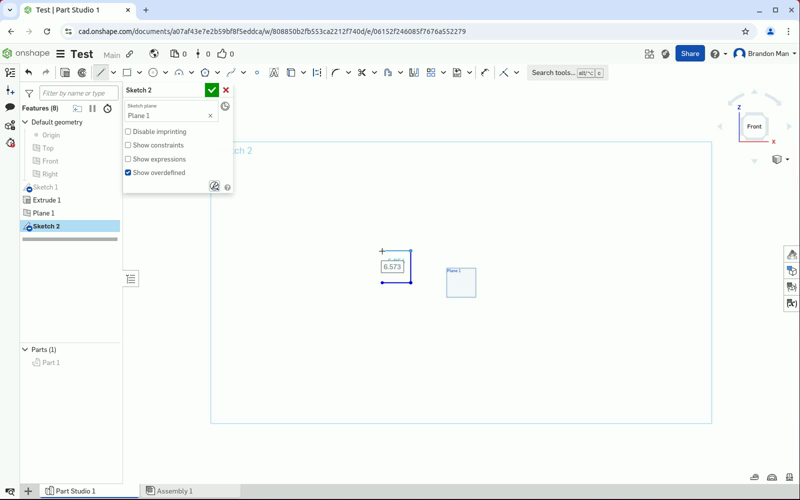
click(382, 250)
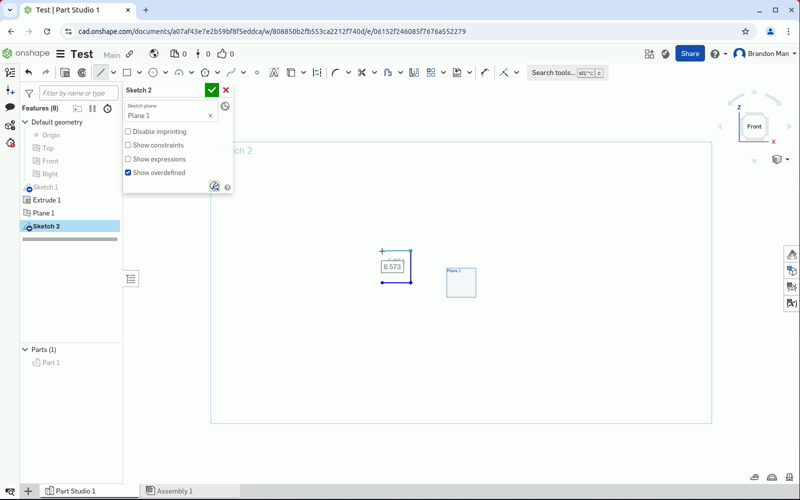
key_up(shift)
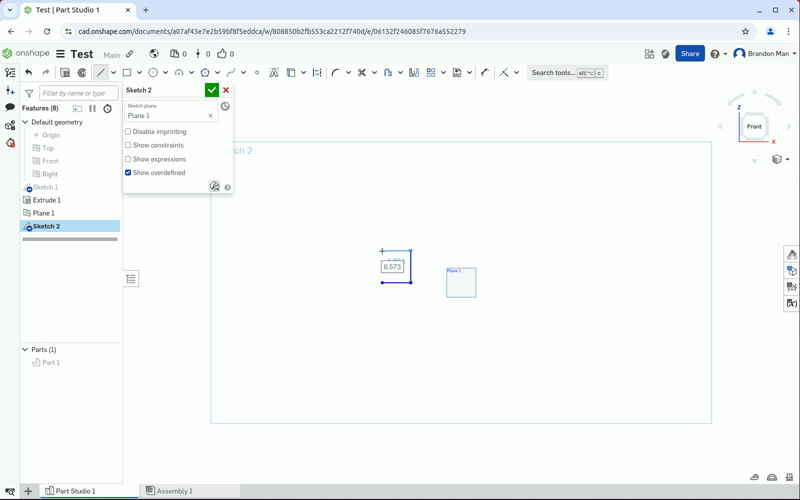
mouse_move(412, 250)
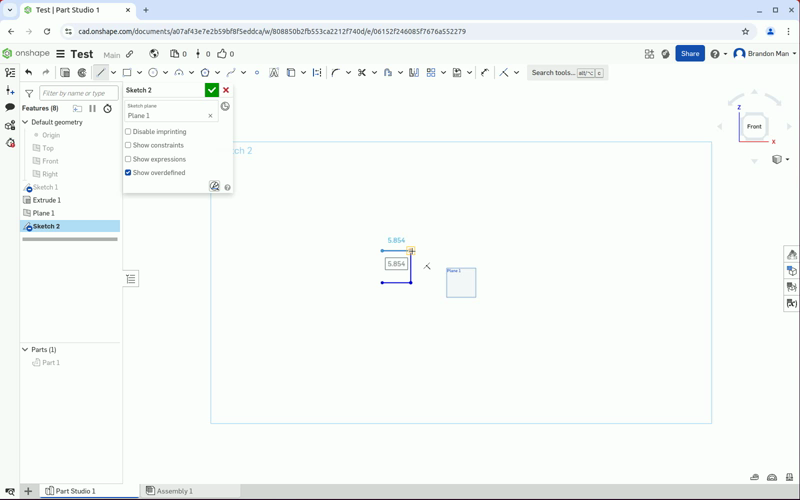
key_down(shift)
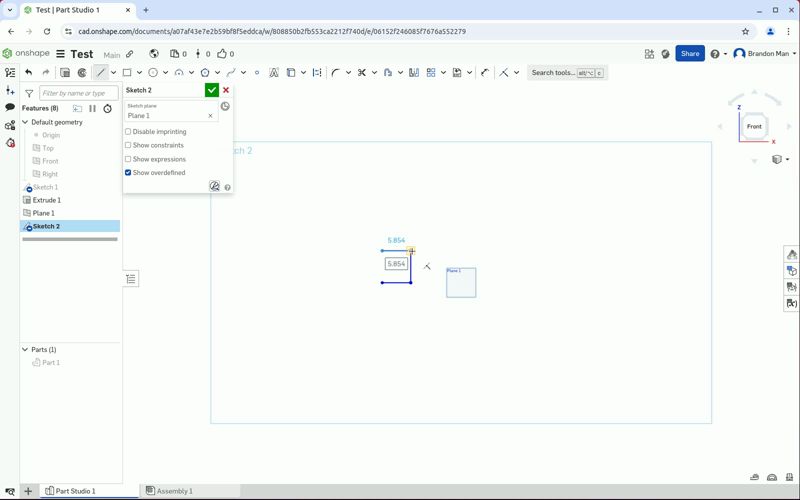
mouse_move(382, 282)
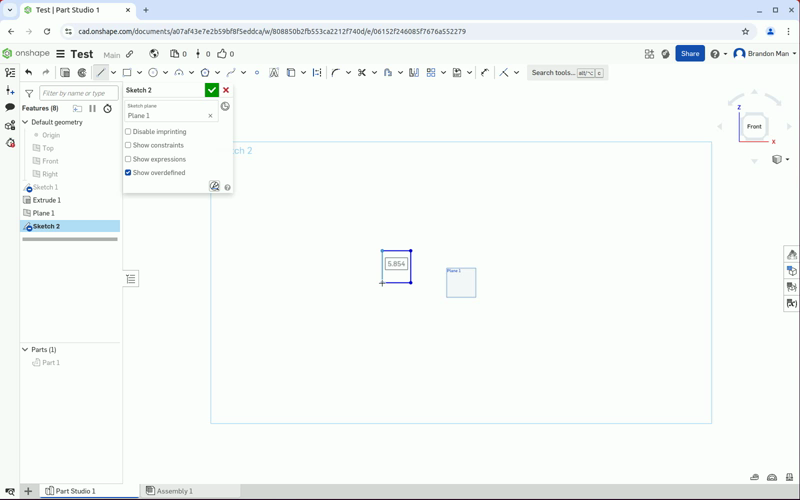
key_up(shift)
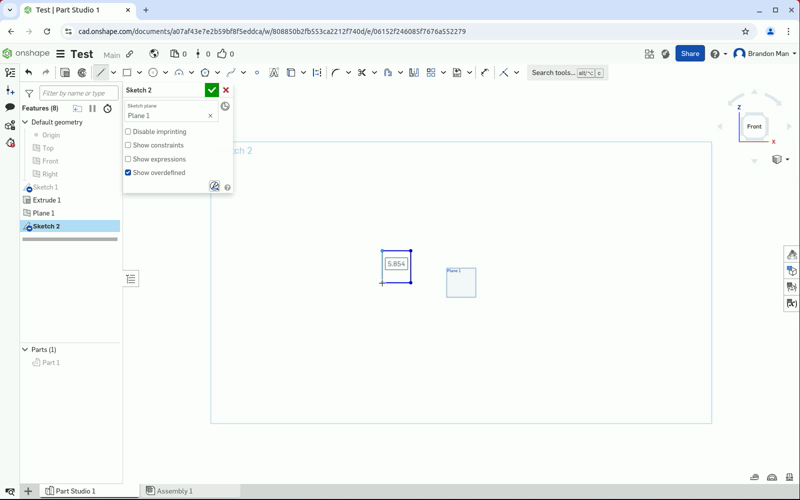
click(382, 282)
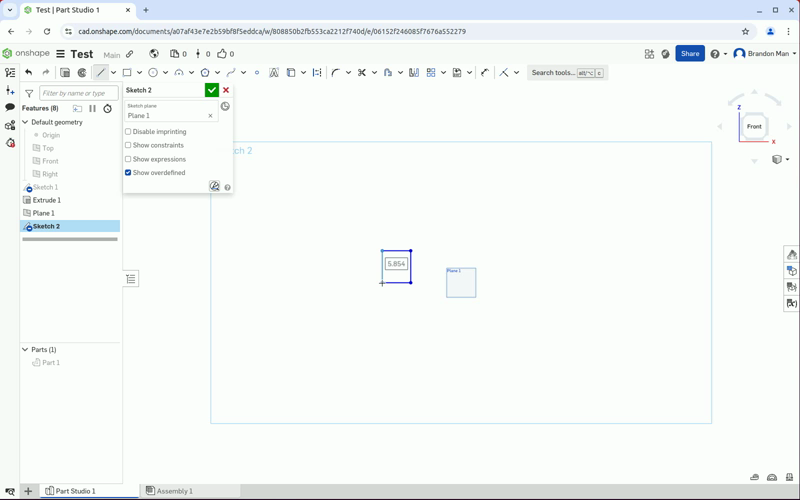
key(esc)
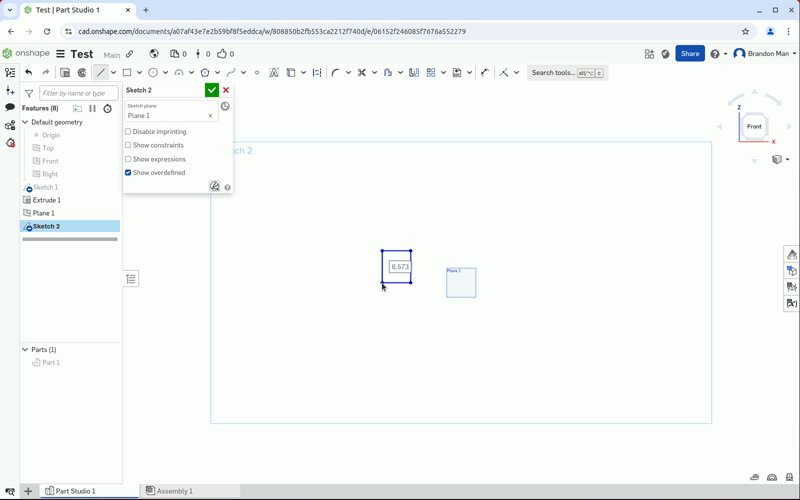
mouse_move(410, 281)
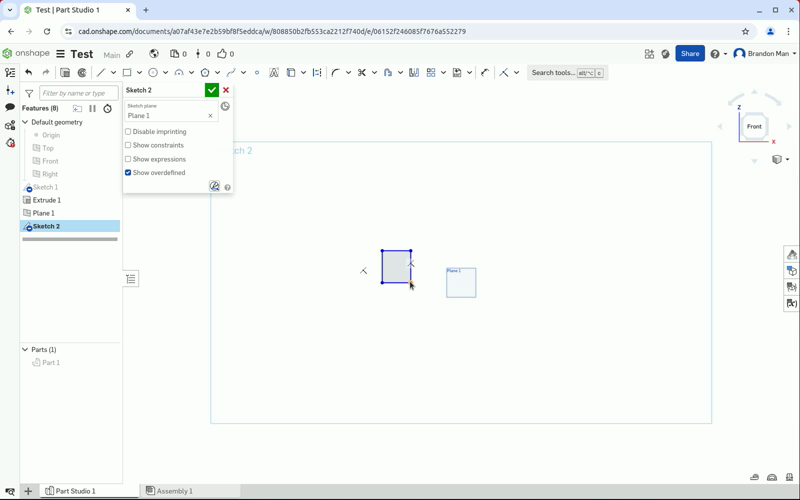
scroll(6)
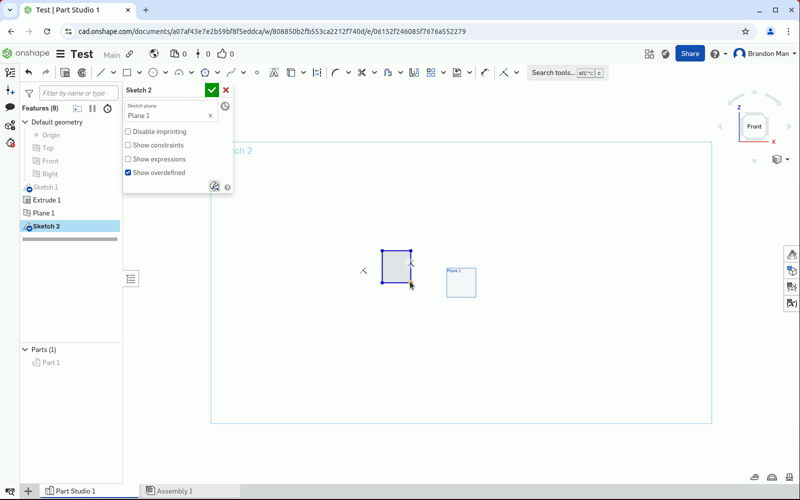
scroll(6)
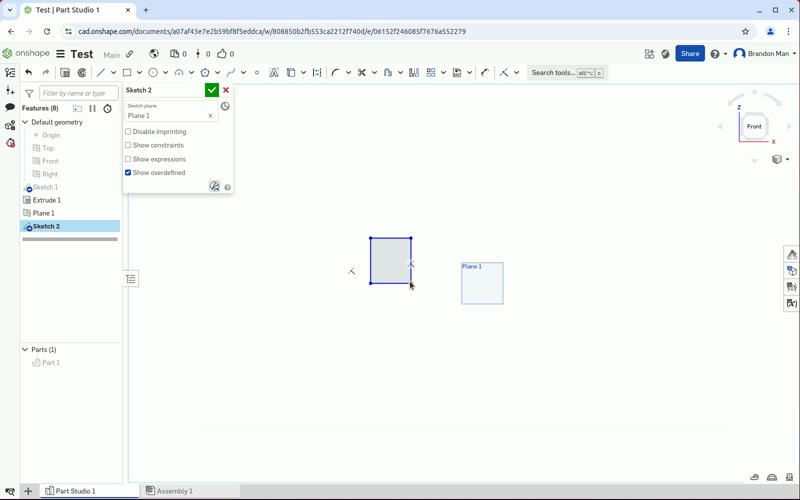
scroll(6)
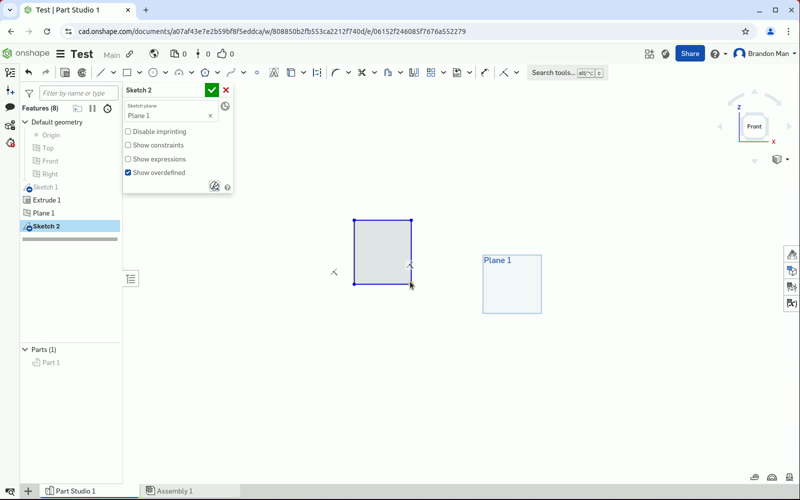
scroll(6)
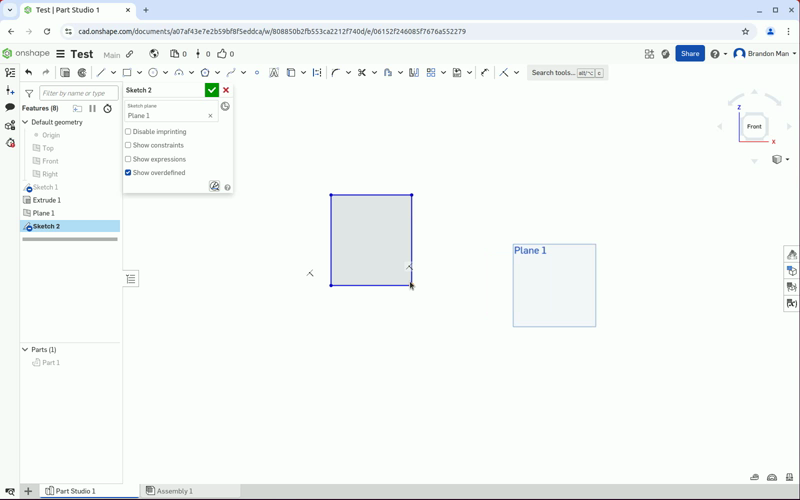
scroll(6)
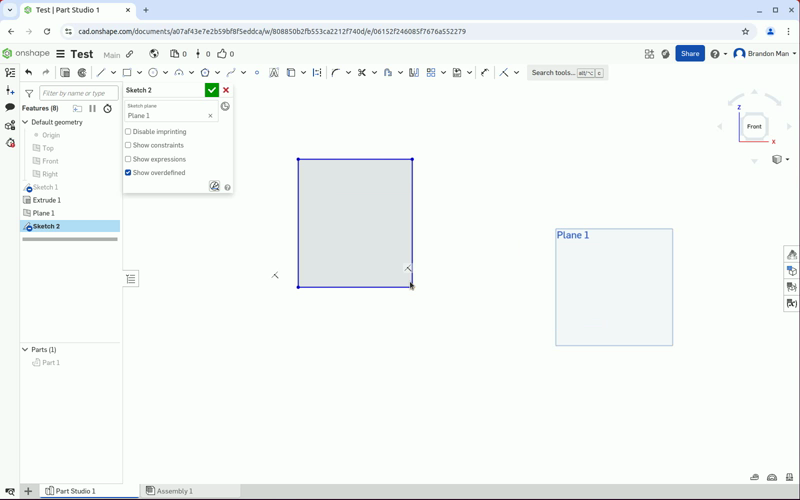
scroll(6)
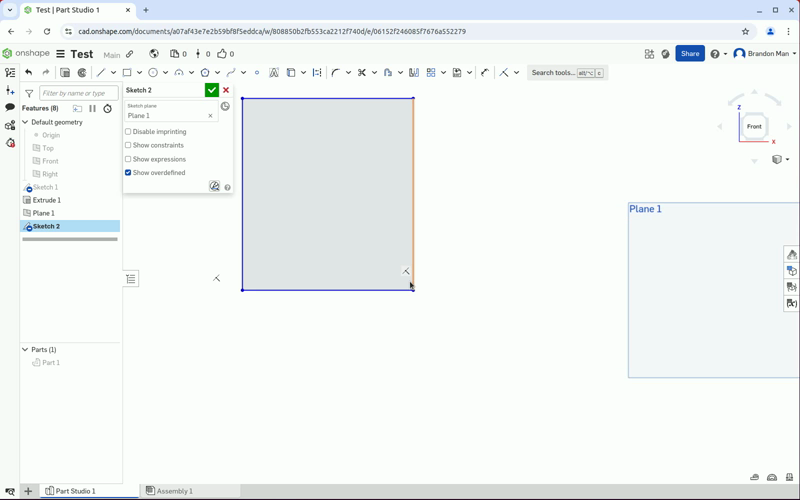
scroll(6)
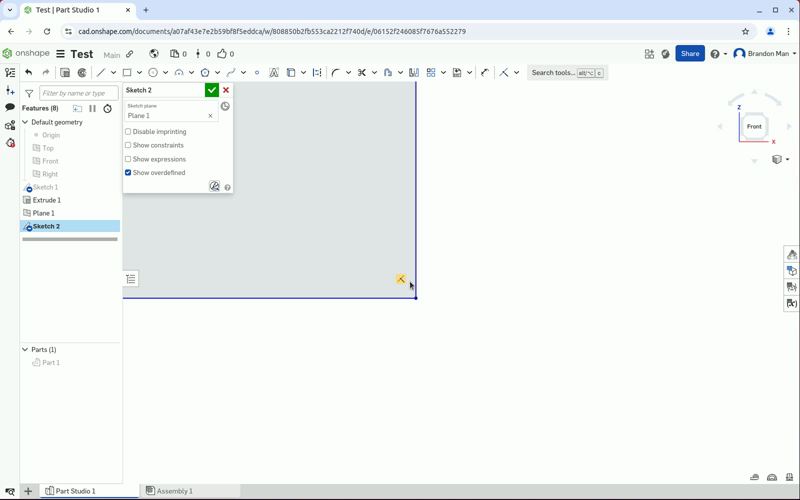
click(410, 281)
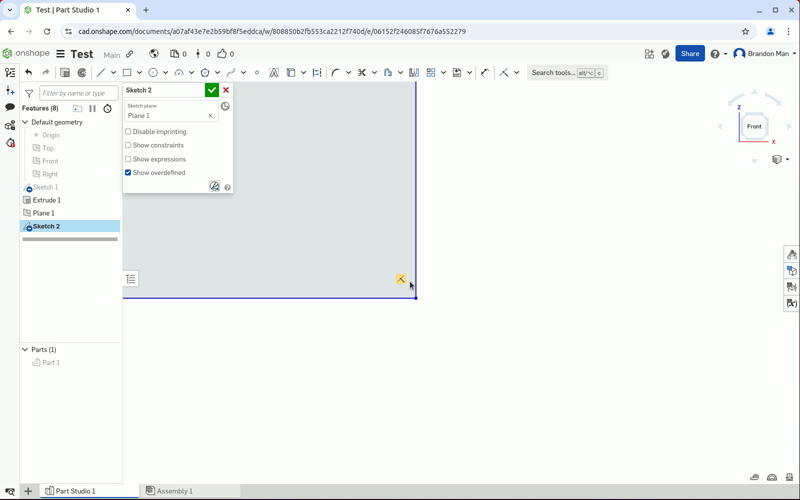
scroll(-6)
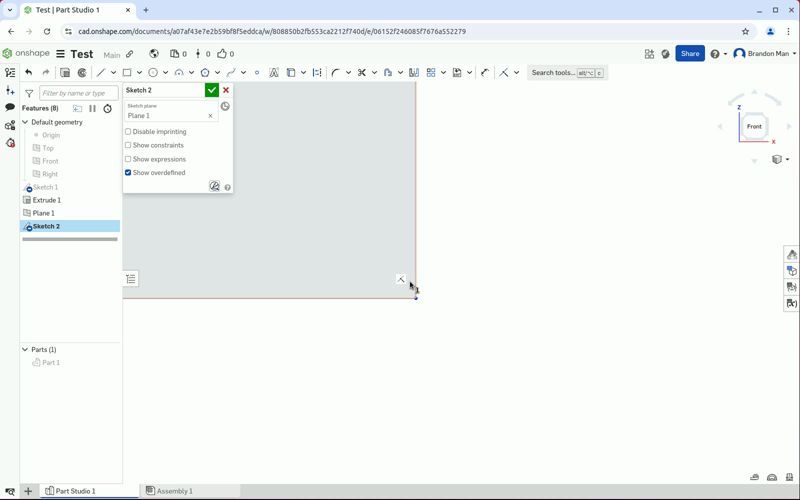
scroll(-6)
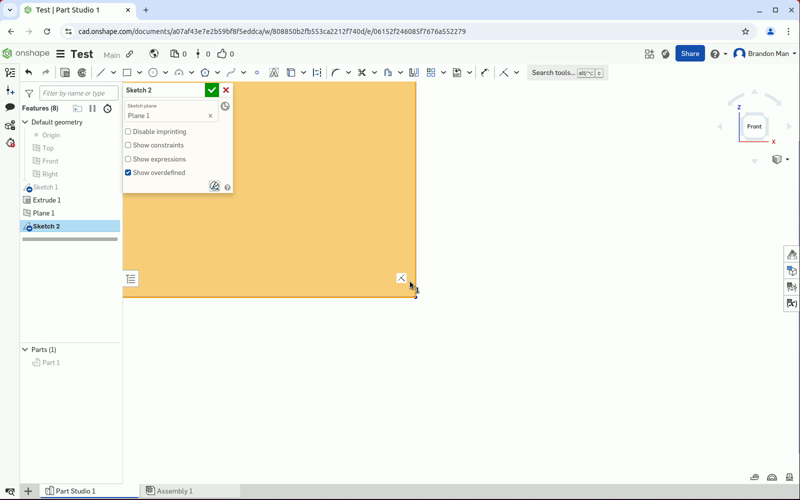
scroll(-6)
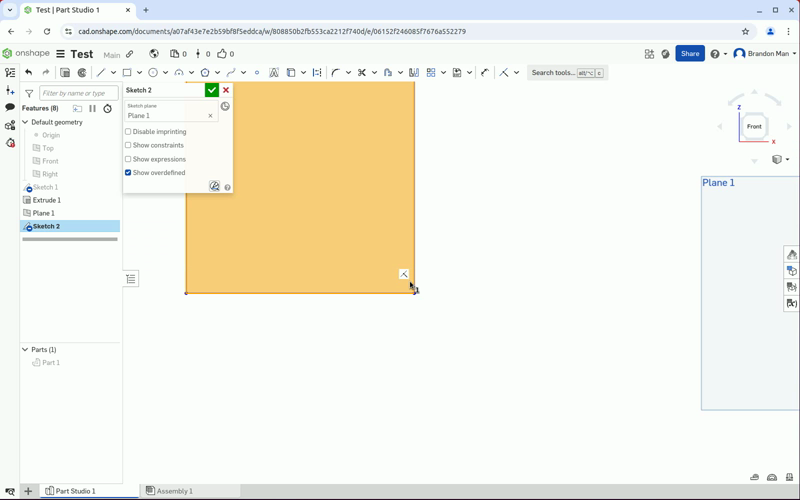
scroll(-6)
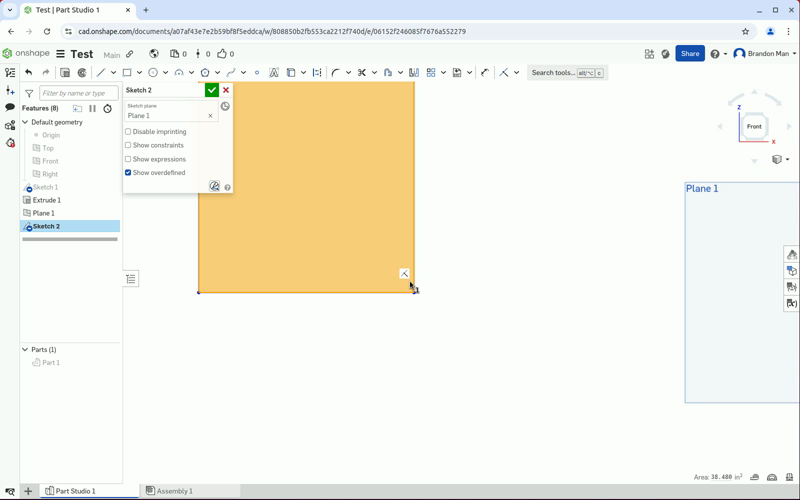
scroll(-6)
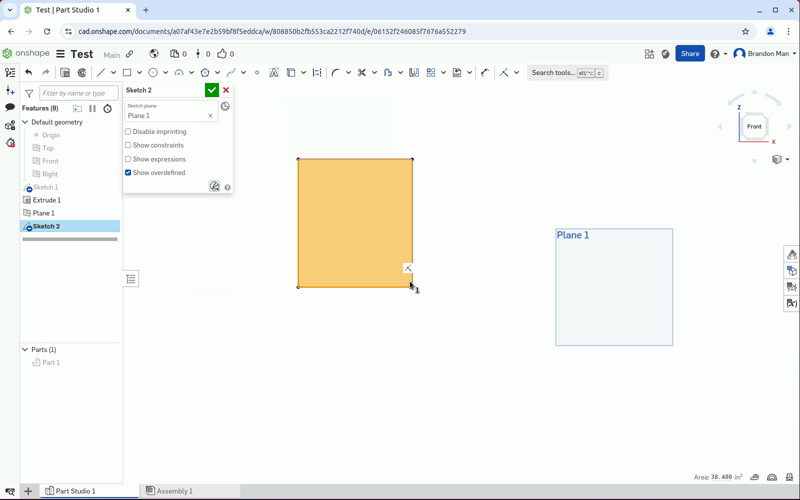
scroll(-6)
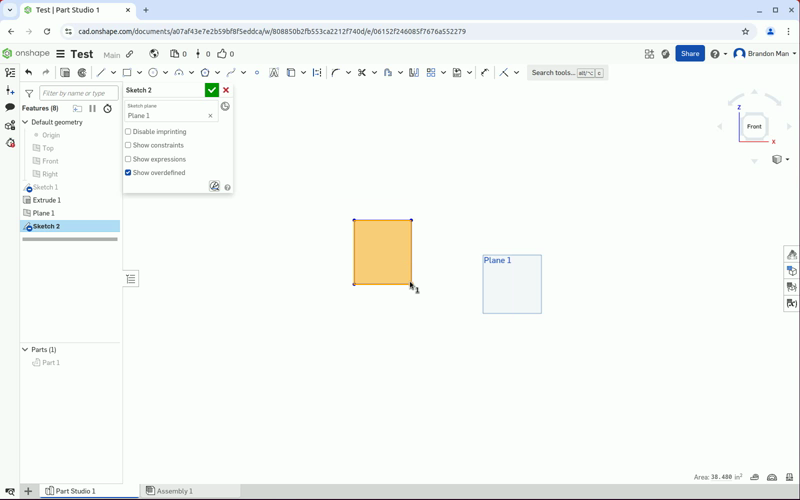
scroll(-6)
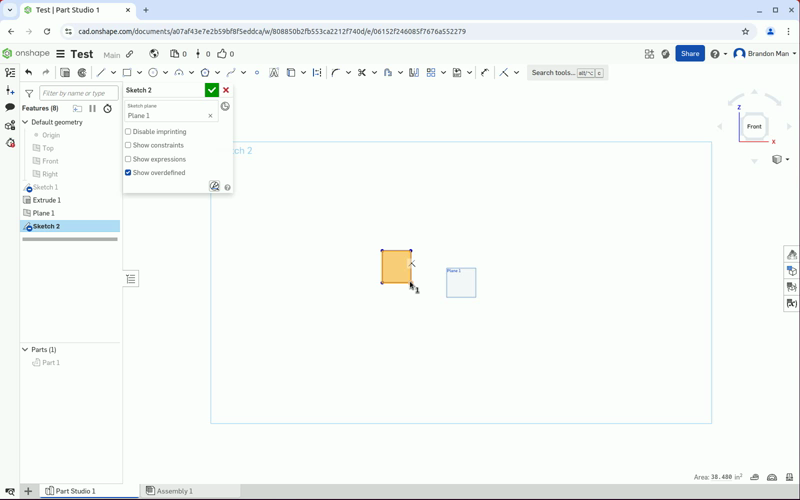
mouse_move(73, 352)
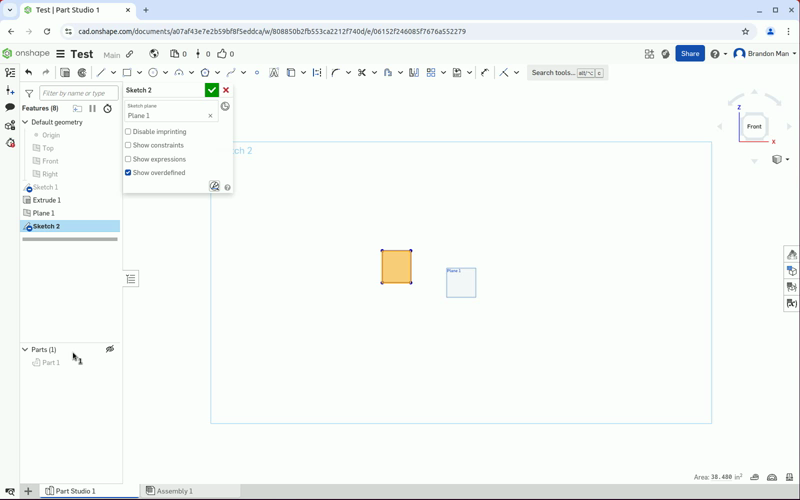
key(shift+y)
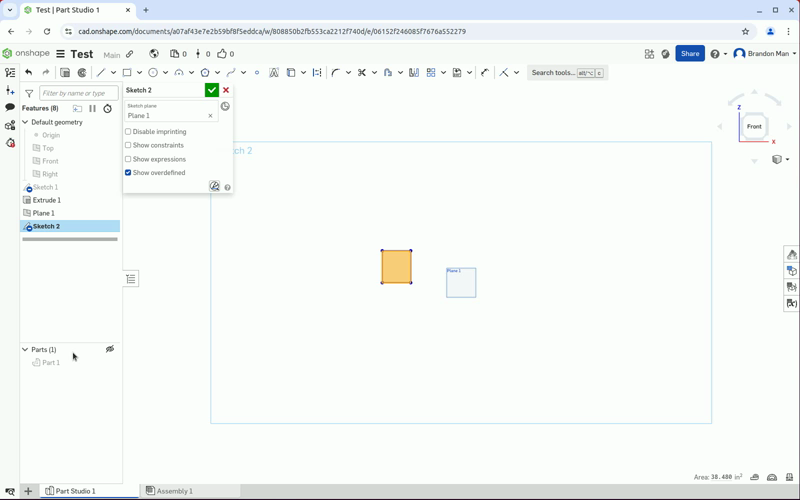
key(shift+e)
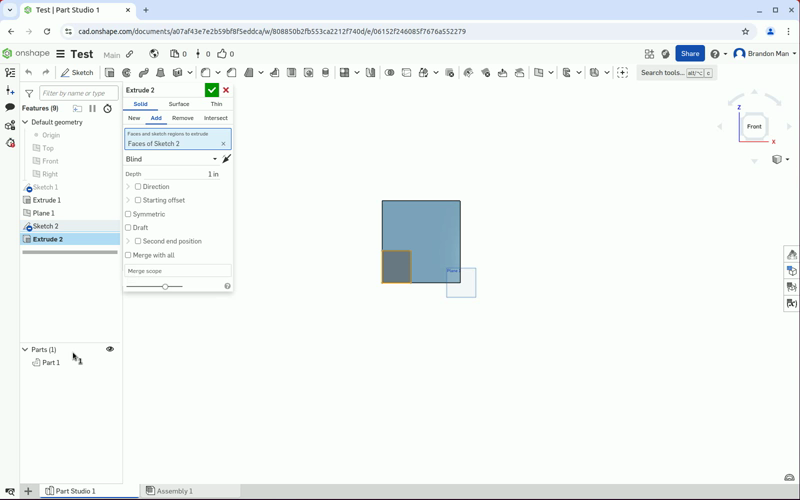
mouse_move(143, 106)
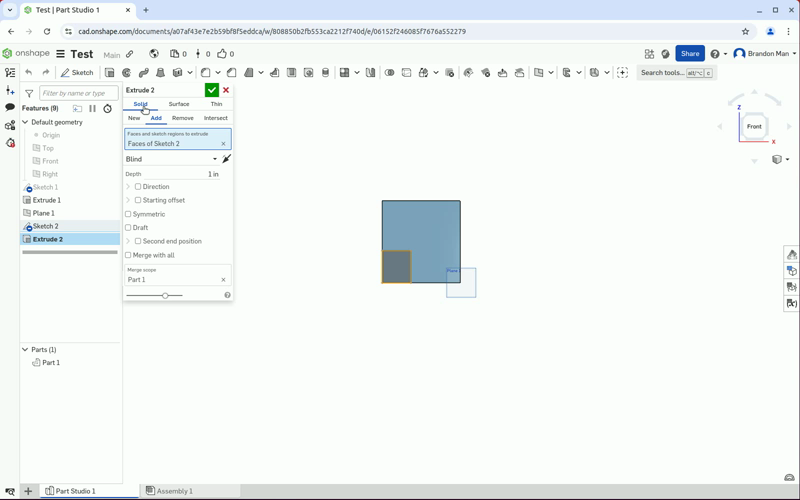
click(143, 106)
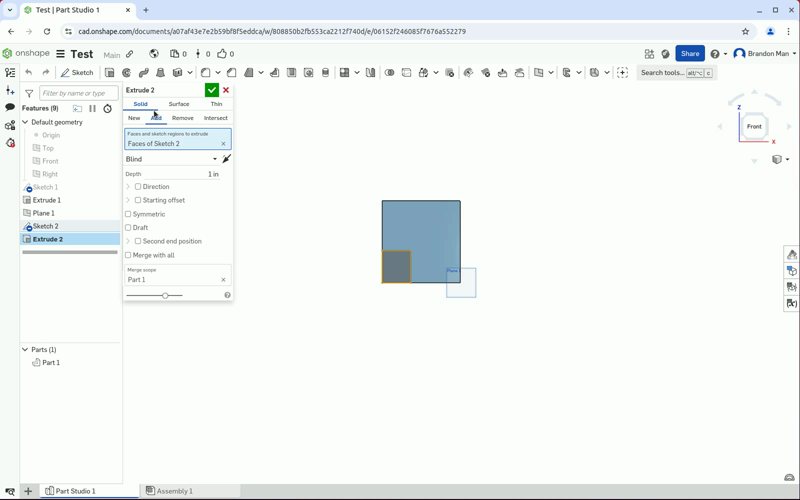
mouse_move(186, 120)
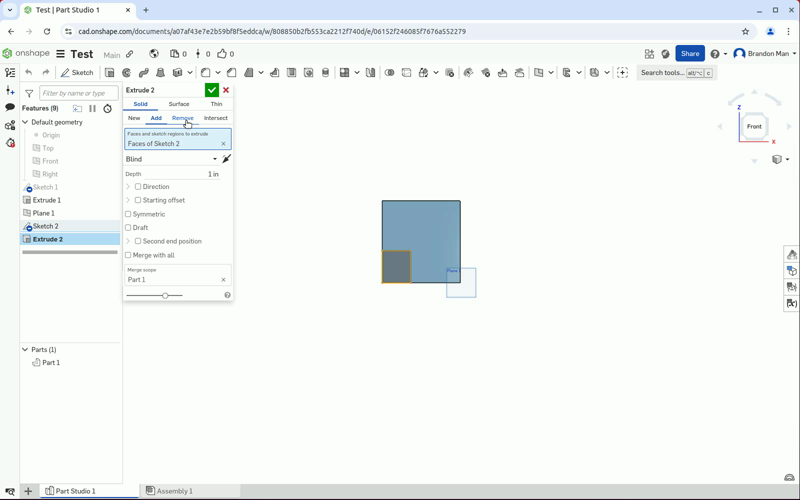
click(186, 120)
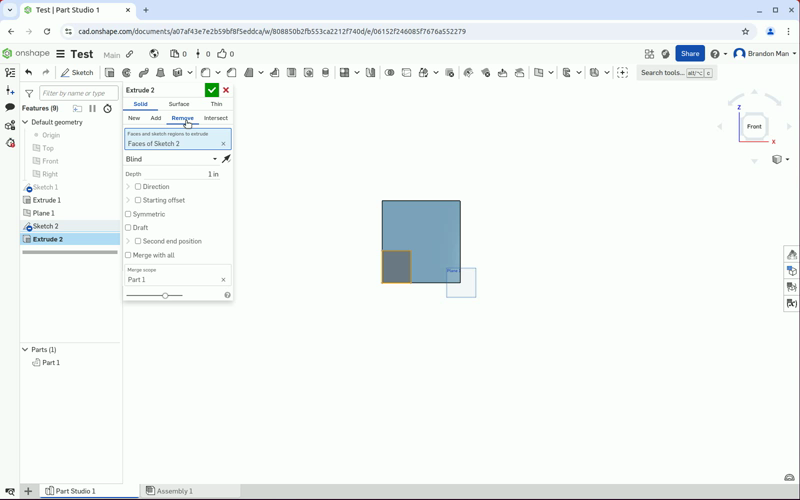
key(tab, 4)
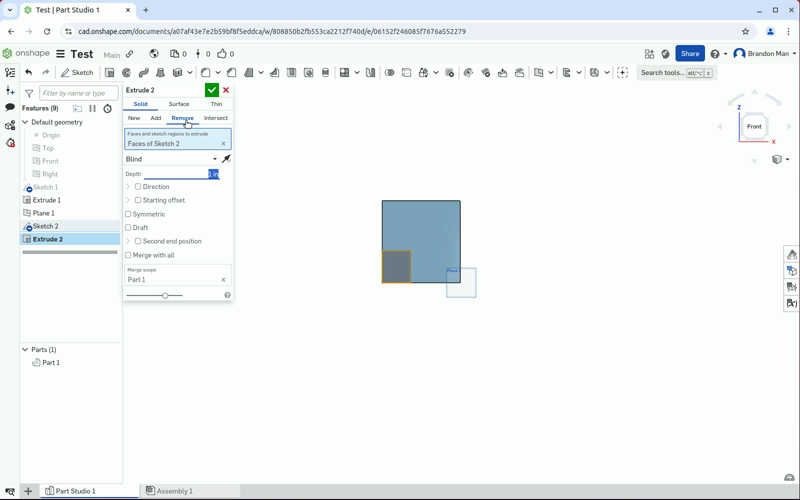
text(7.703)
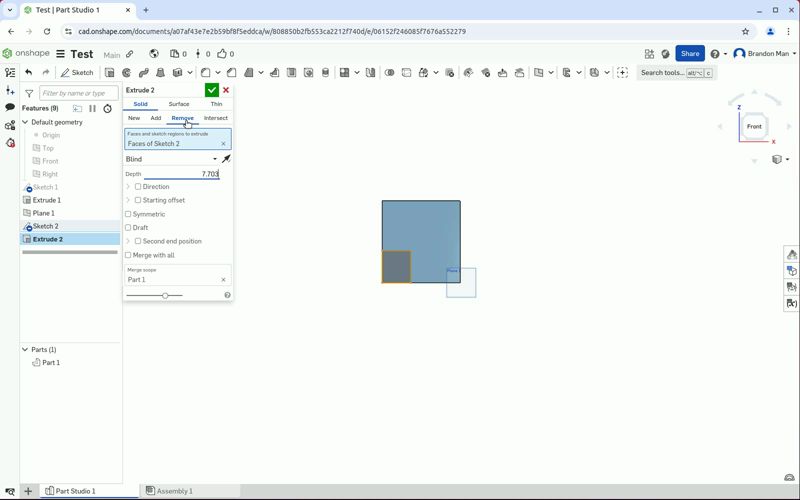
key(tab, 6)
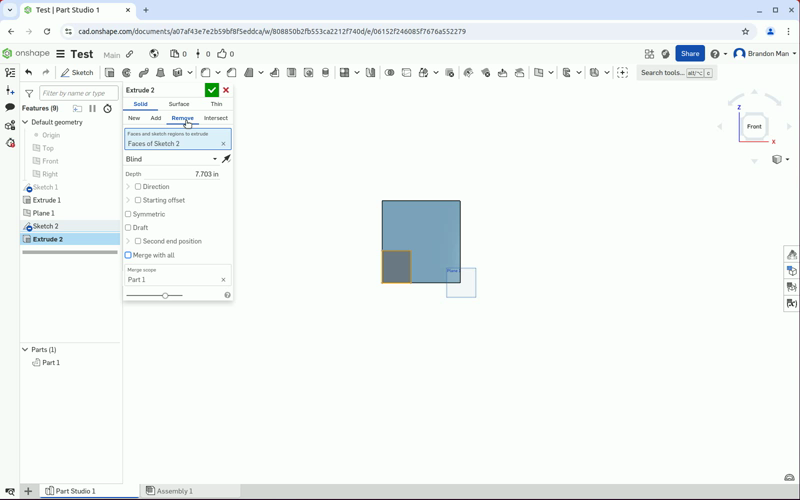
key(space)
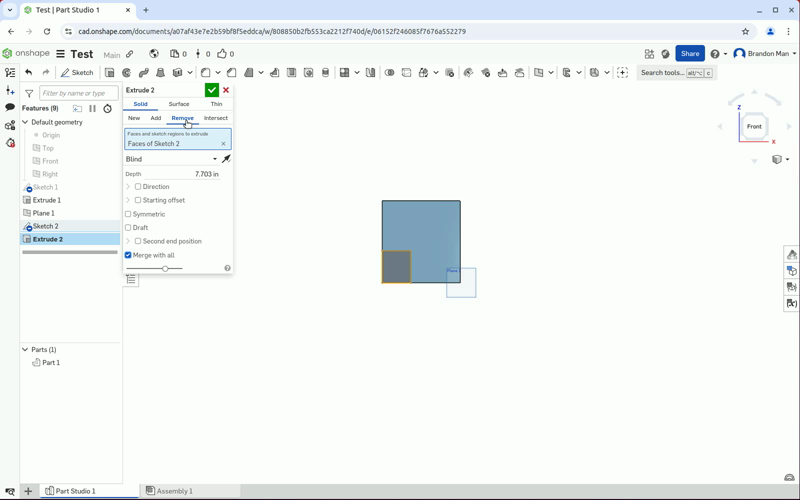
key(enter)
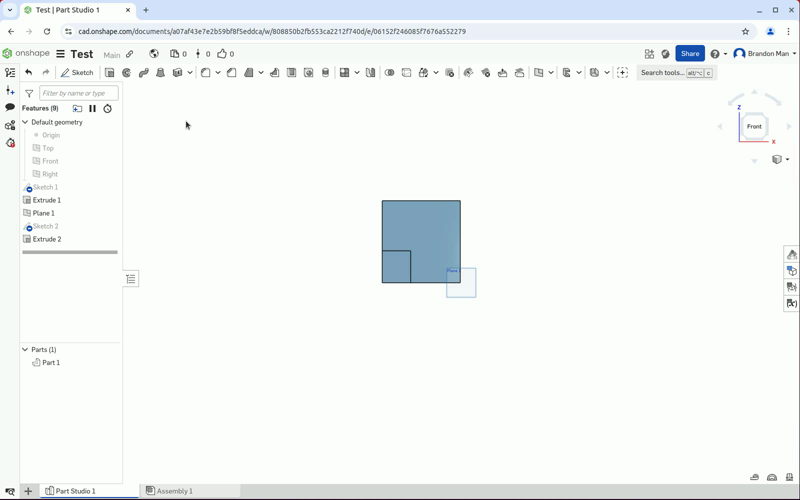
key(shift+h)
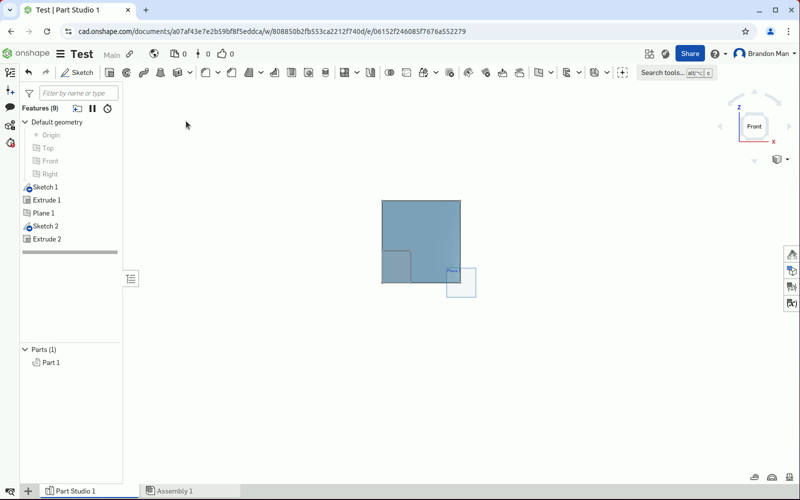
key(shift+h)
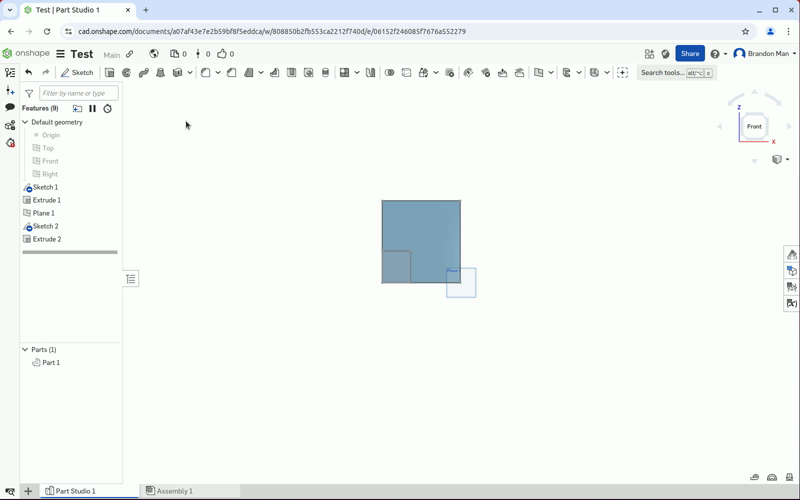
key(shift+7)
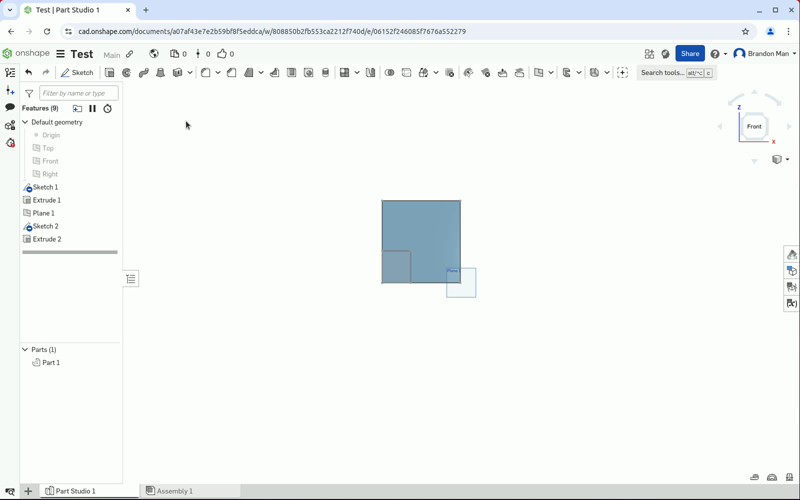
key(left, 2)
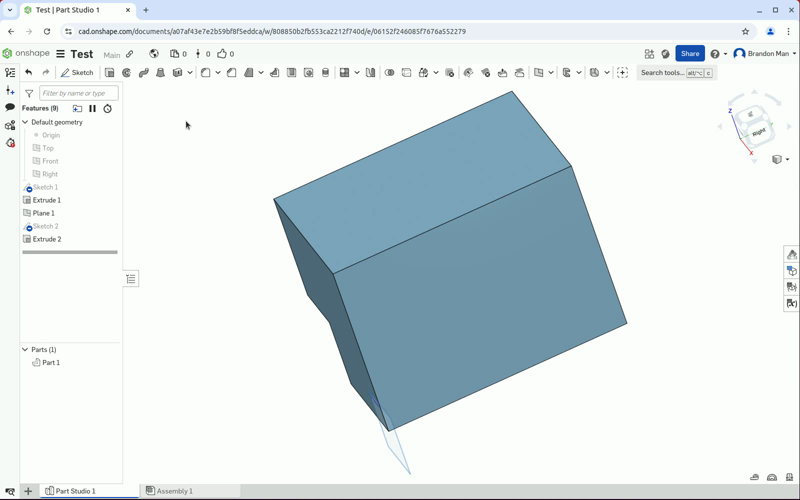
key(down, 2)
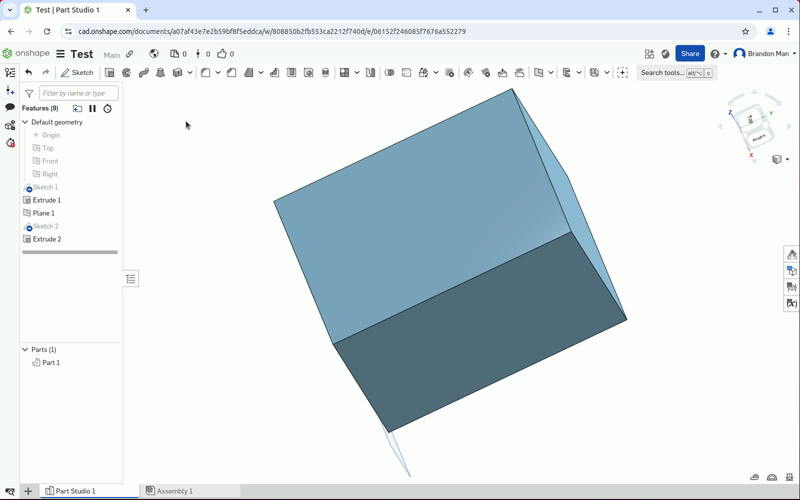
key(up, 2)
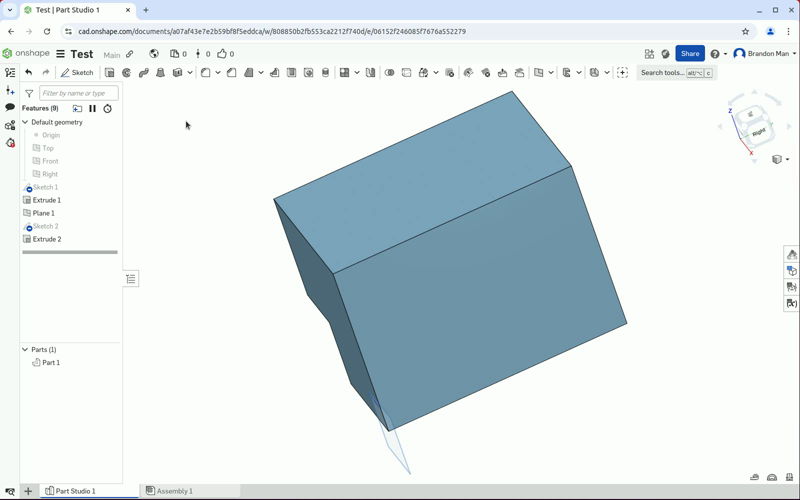
key(right, 2)
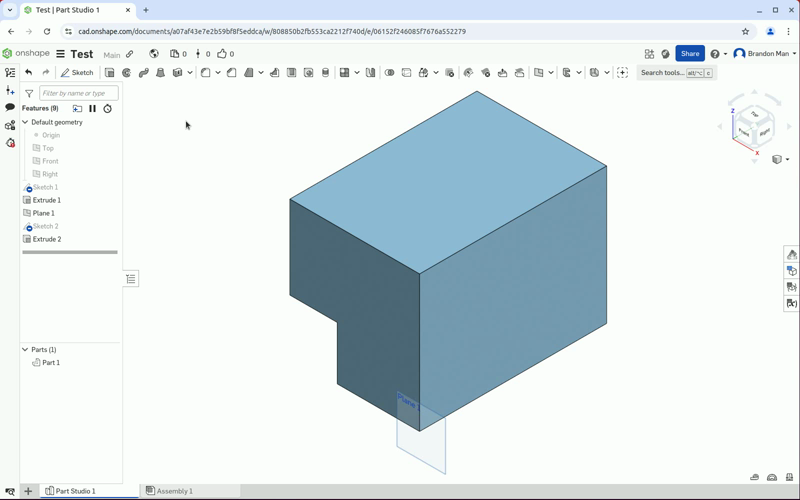
mouse_move(73, 189)
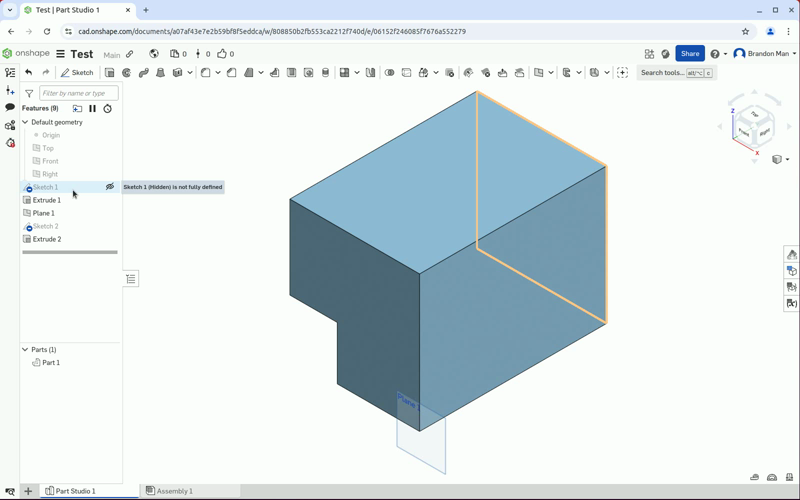
click(73, 189)